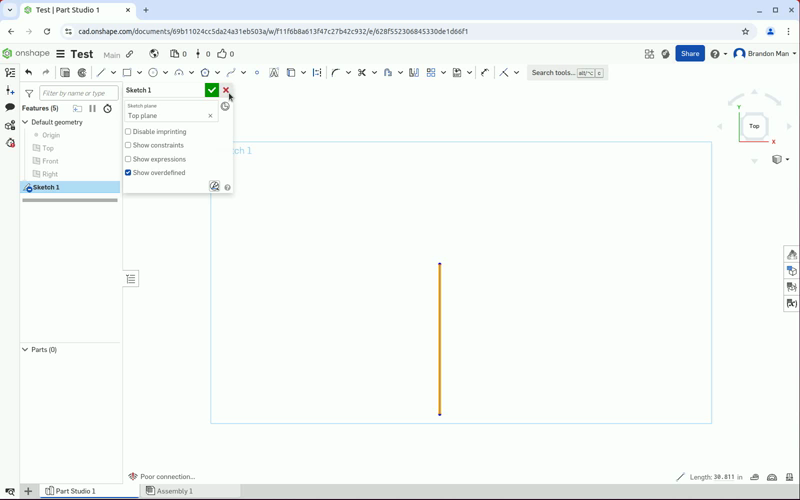
key(shift+h)
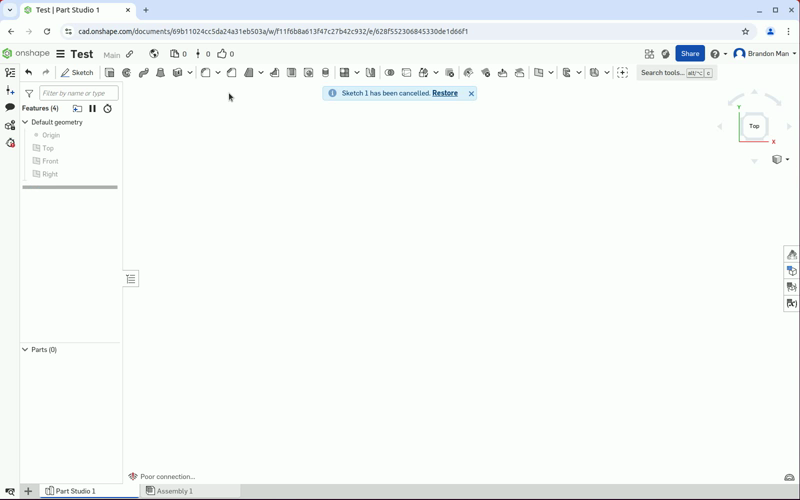
mouse_move(73, 352)
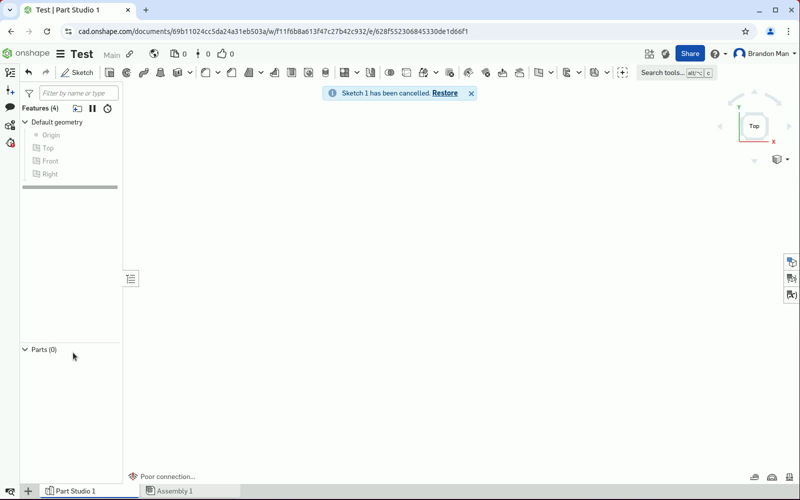
key(y)
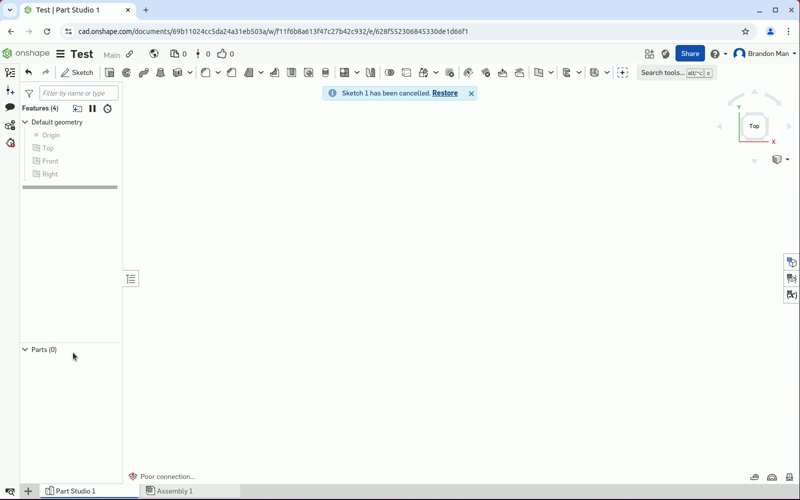
key(shift+p)
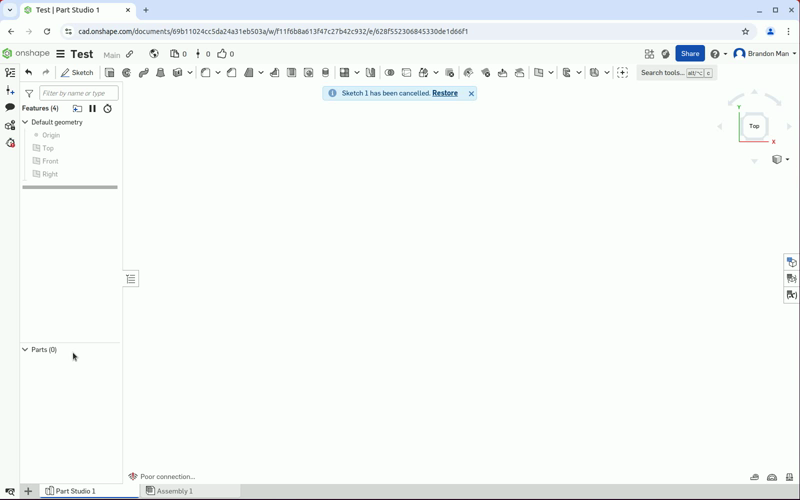
key(space)
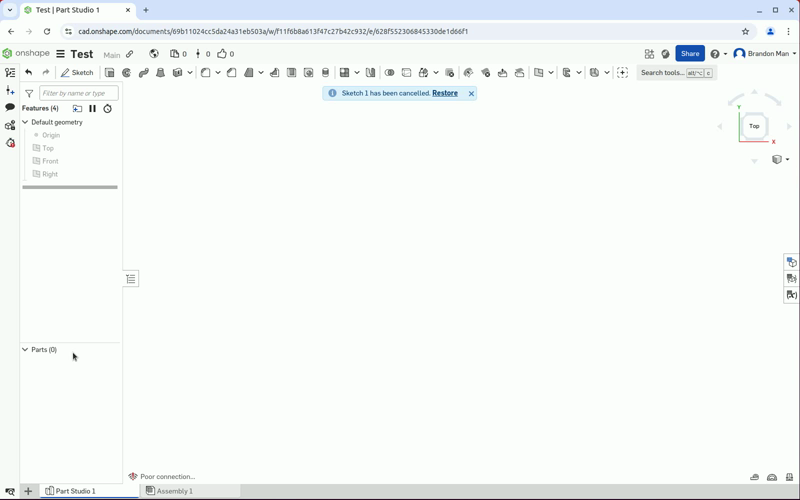
key_down(shift)
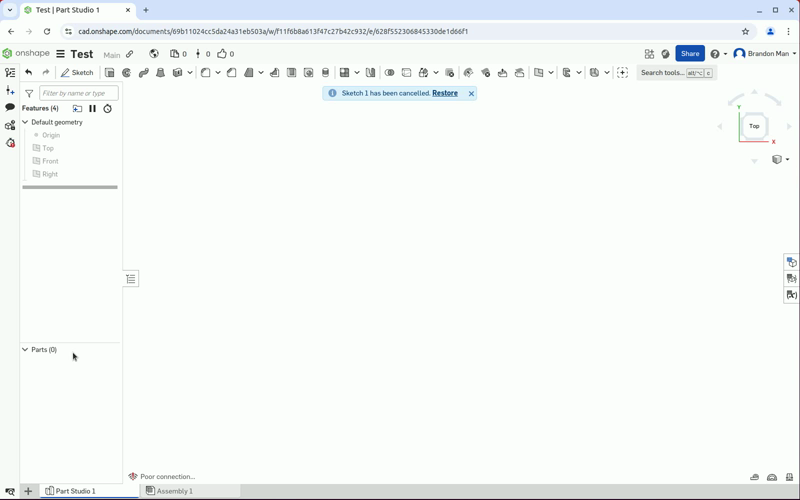
key(up)
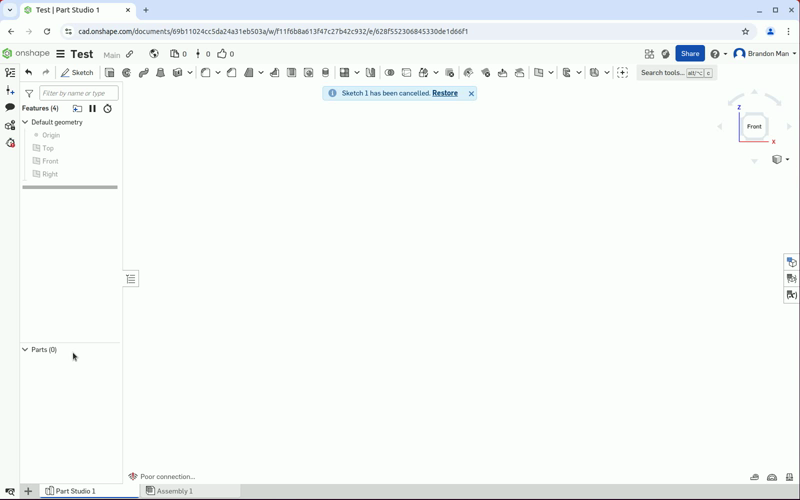
key_up(shift)
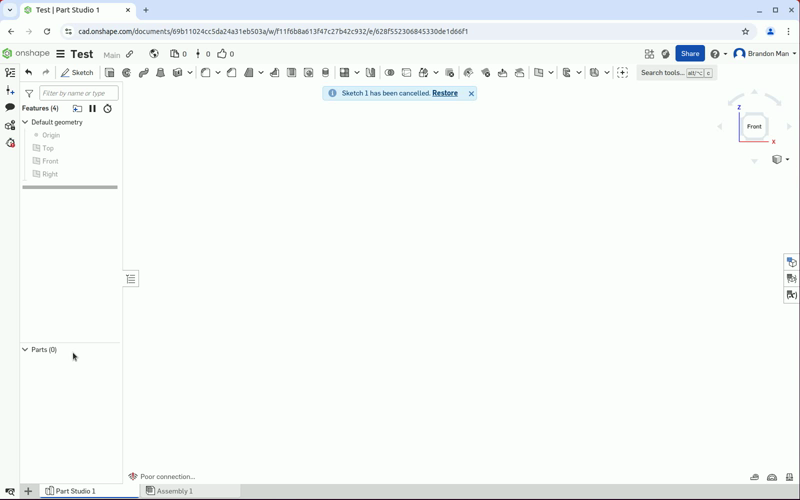
key(space)
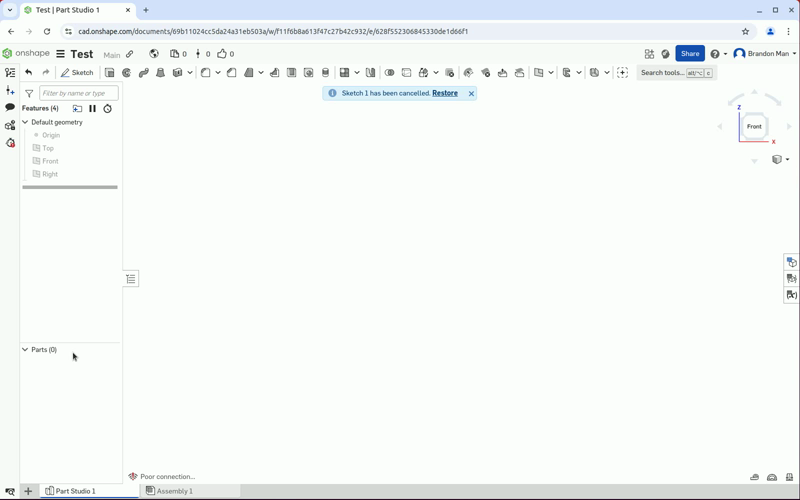
key_down(shift)
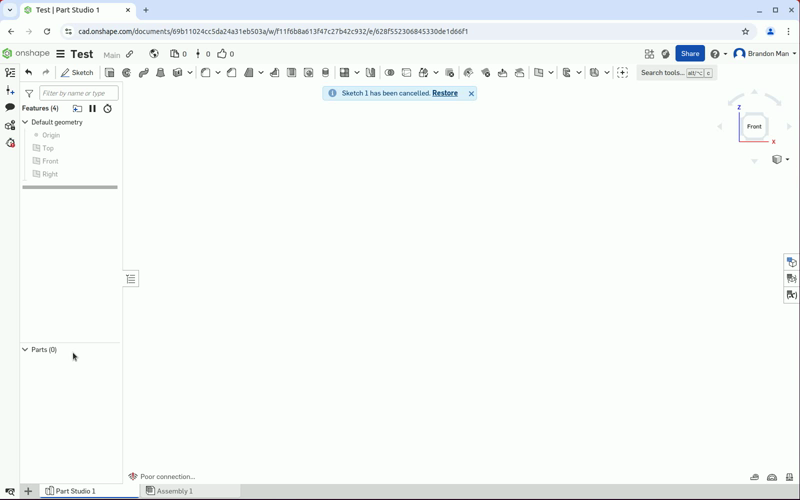
key(left)
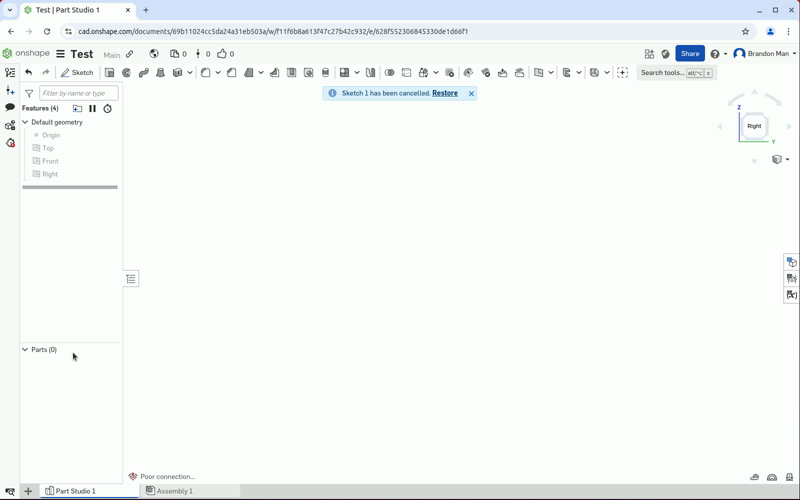
key_up(shift)
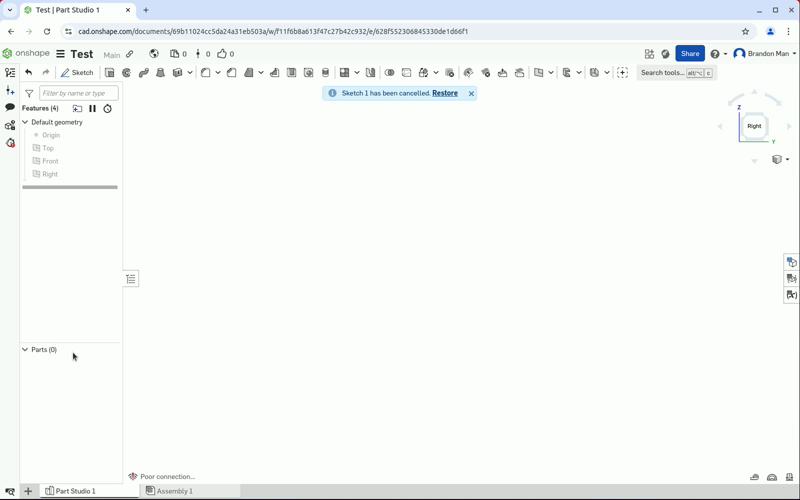
mouse_move(73, 352)
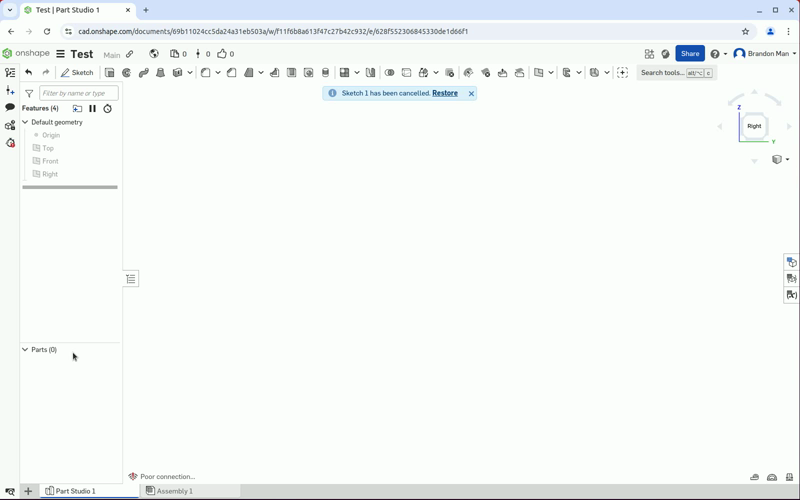
key(shift+y)
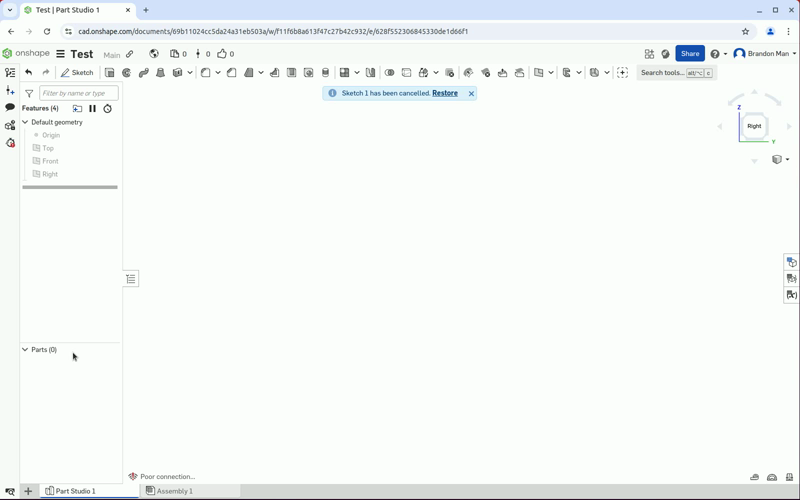
key(shift+s)
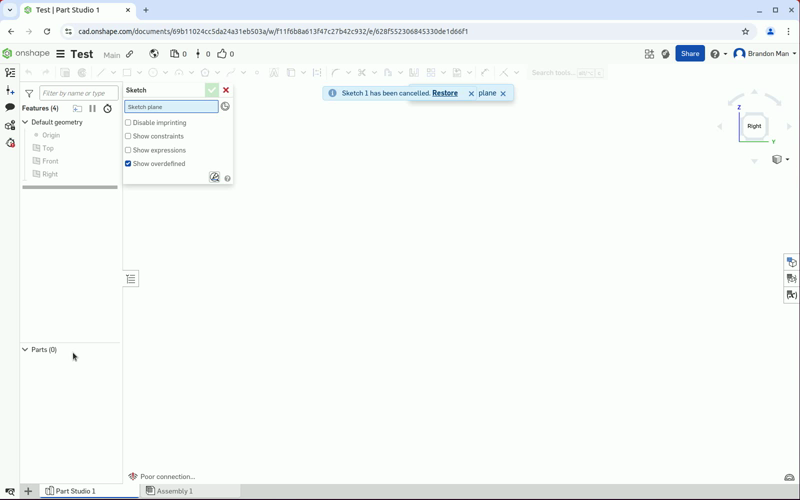
mouse_move(73, 176)
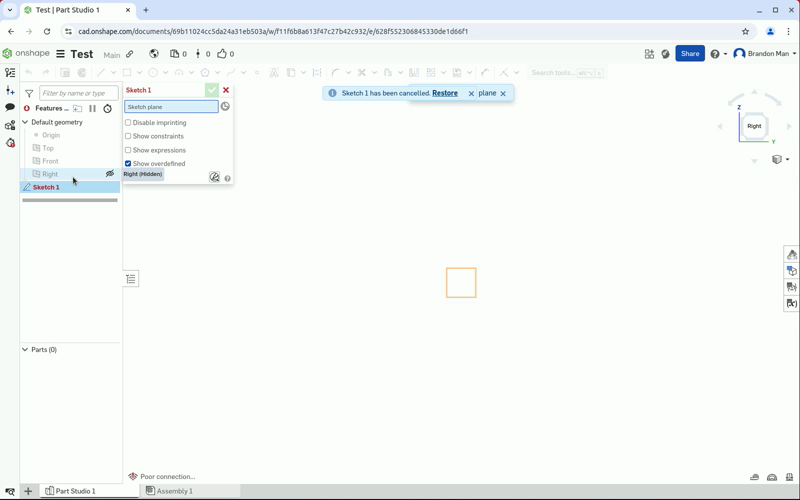
click(73, 176)
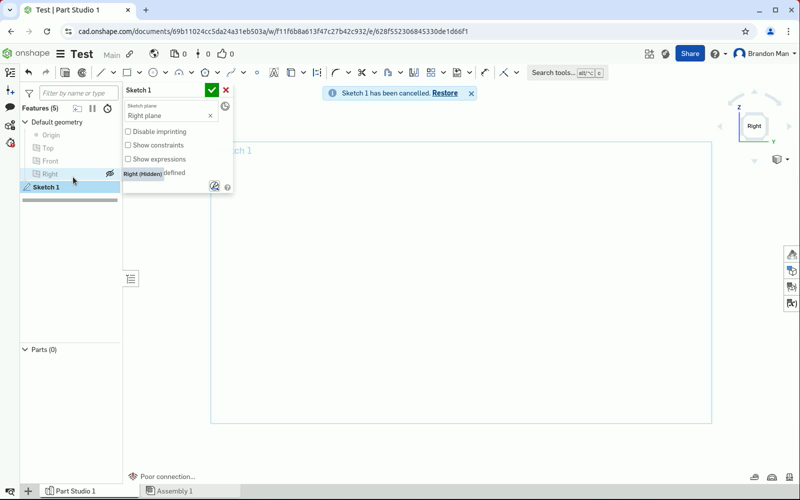
mouse_move(73, 352)
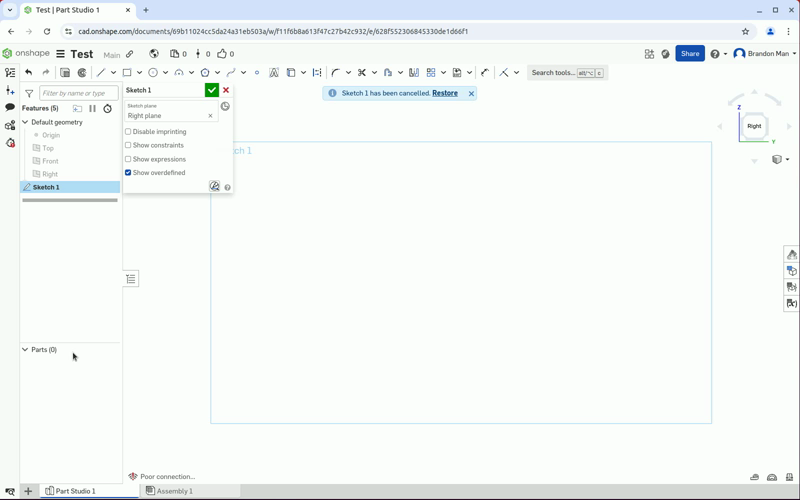
key(y)
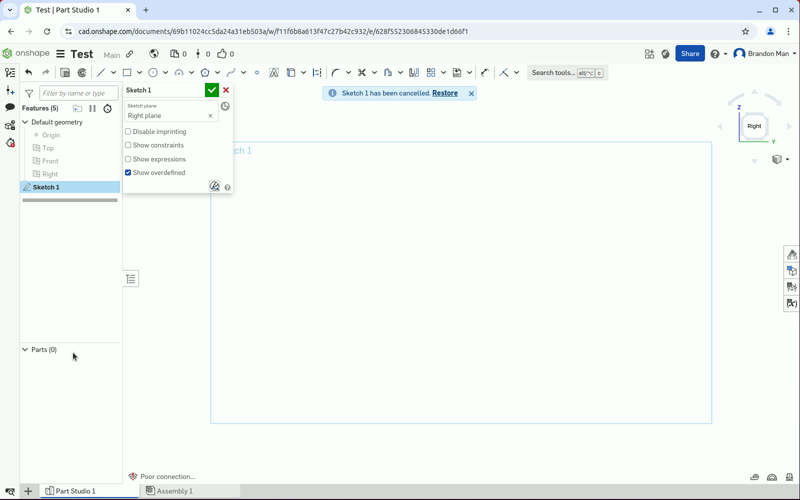
key(l)
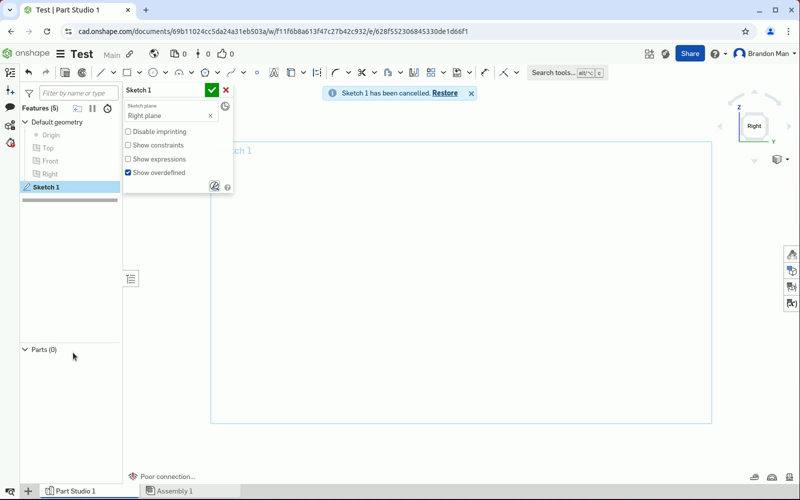
key_down(shift)
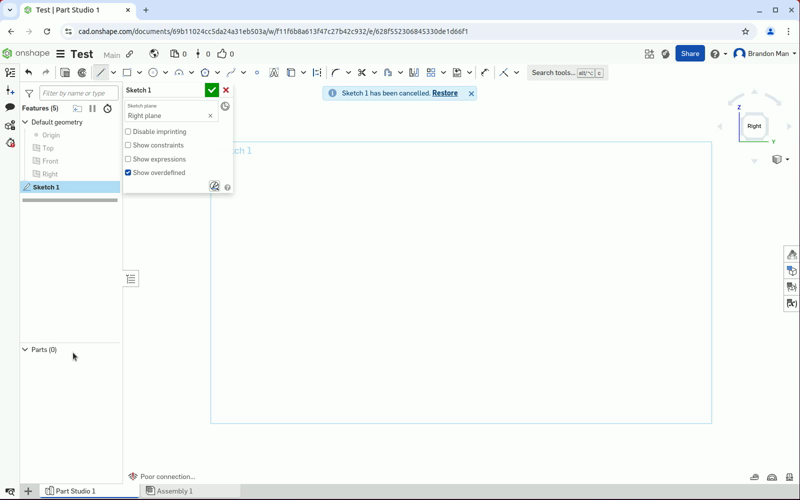
mouse_move(434, 282)
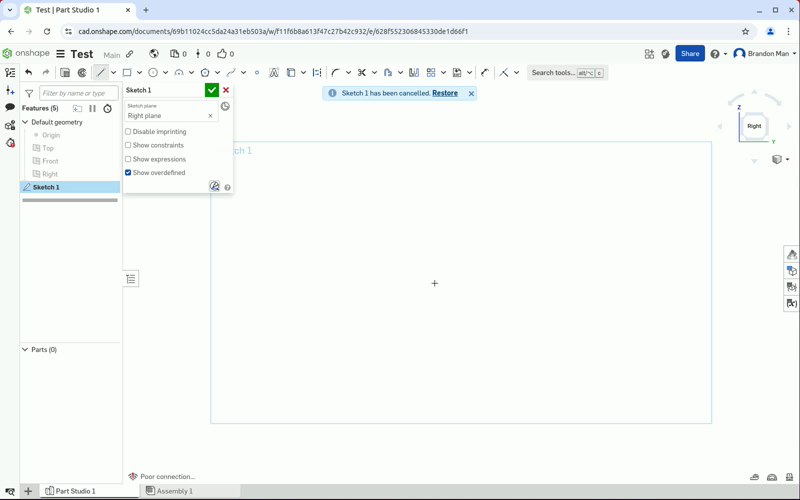
click(434, 282)
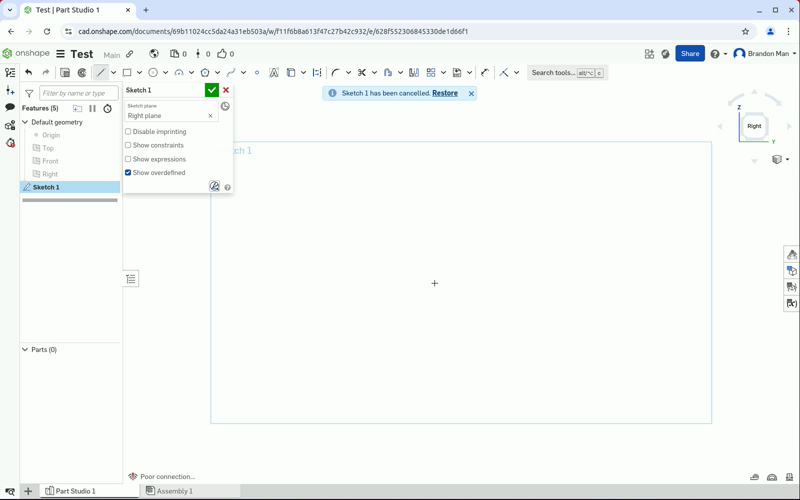
key_up(shift)
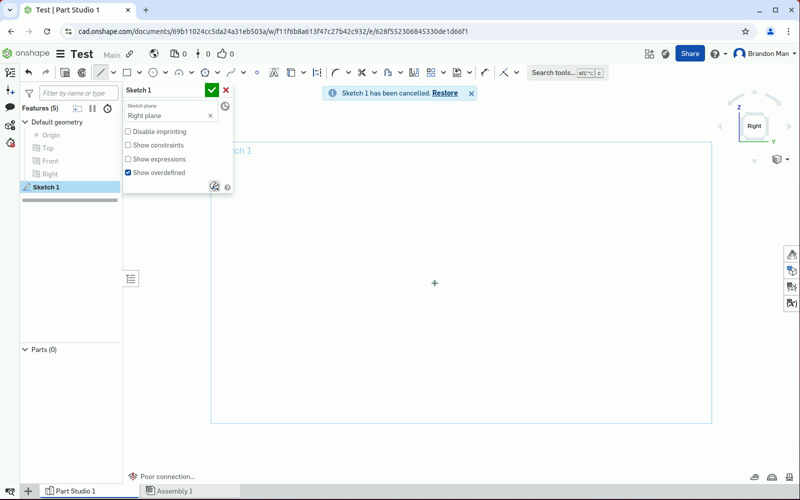
key_down(shift)
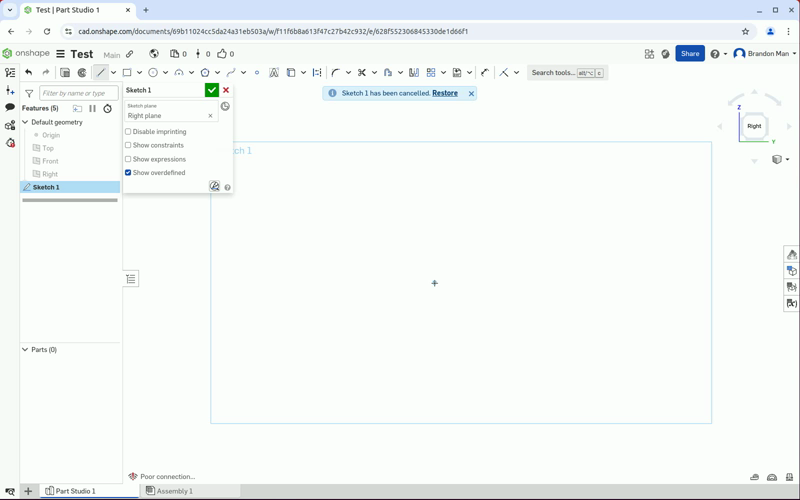
mouse_move(464, 282)
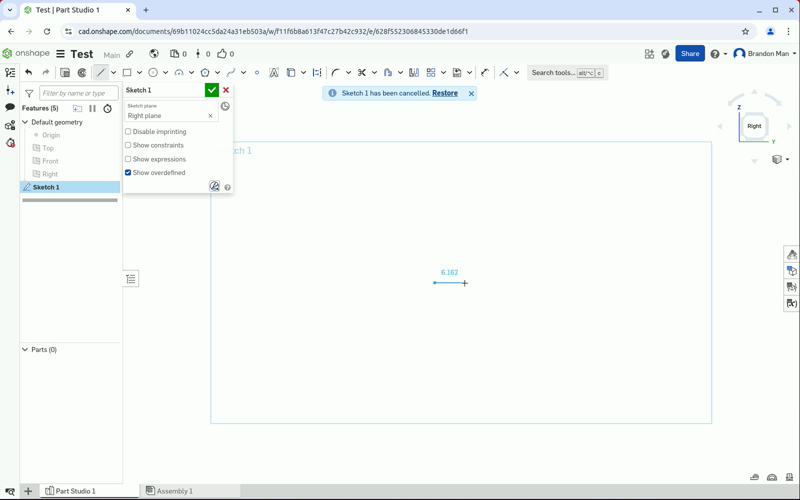
mouse_move(486, 282)
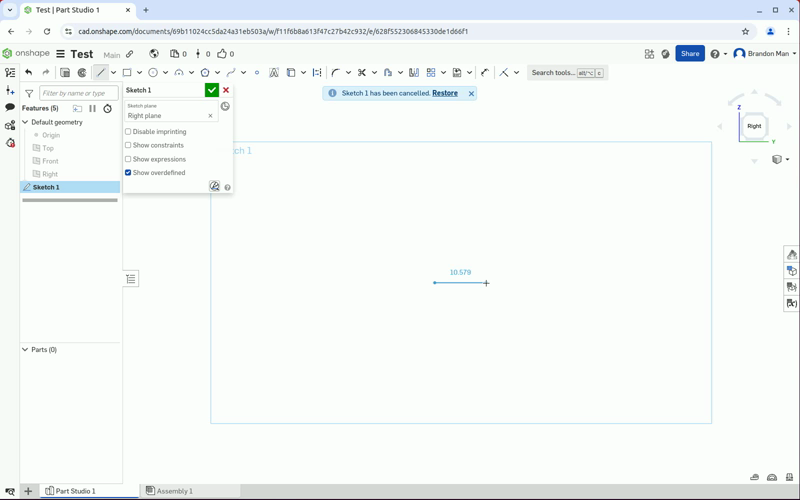
click(486, 282)
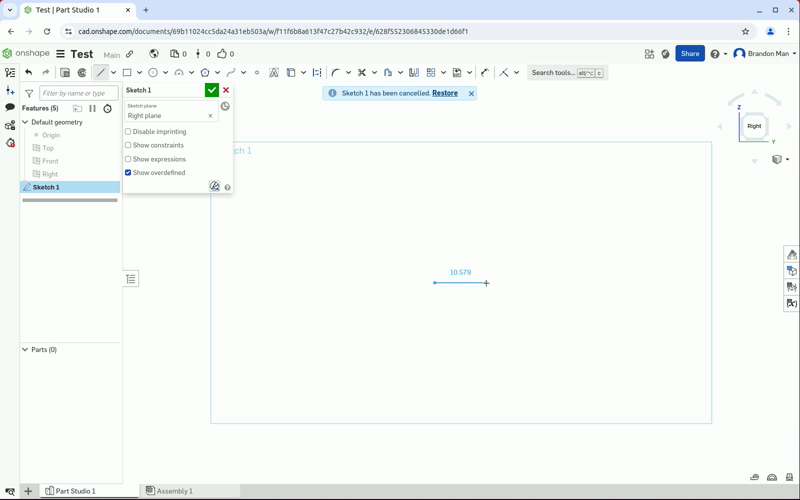
key_up(shift)
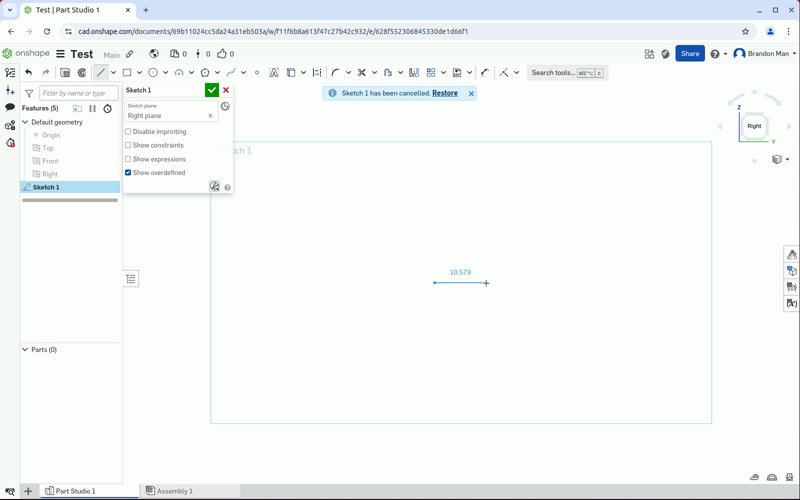
key_down(shift)
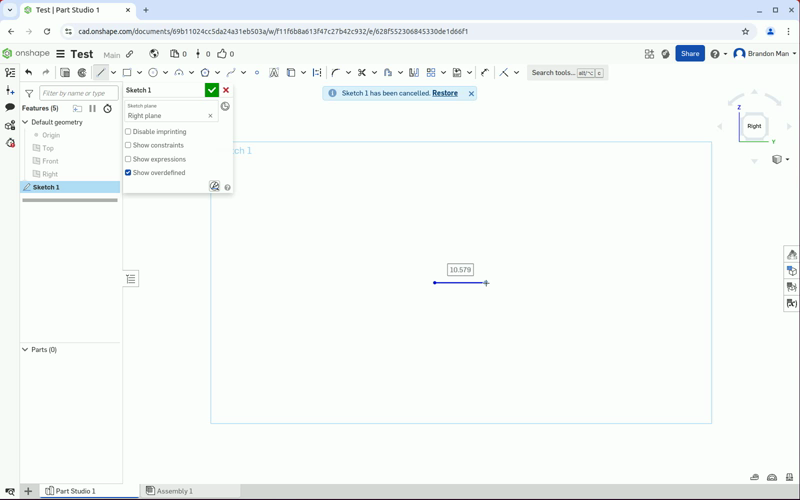
mouse_move(486, 170)
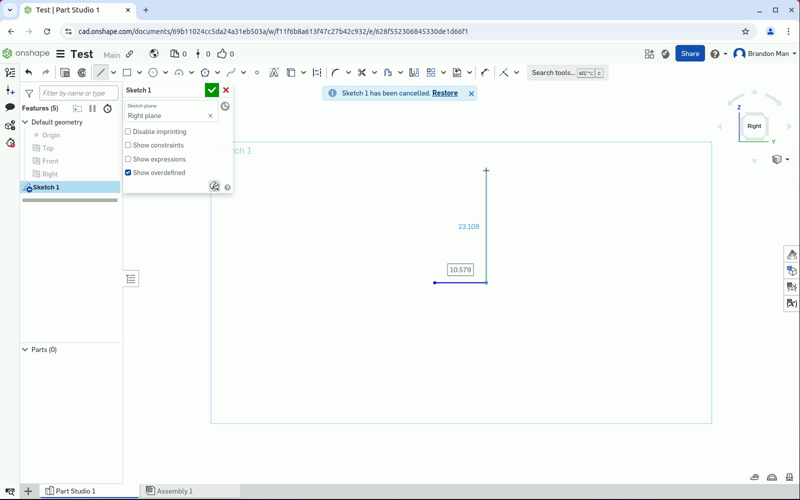
click(486, 170)
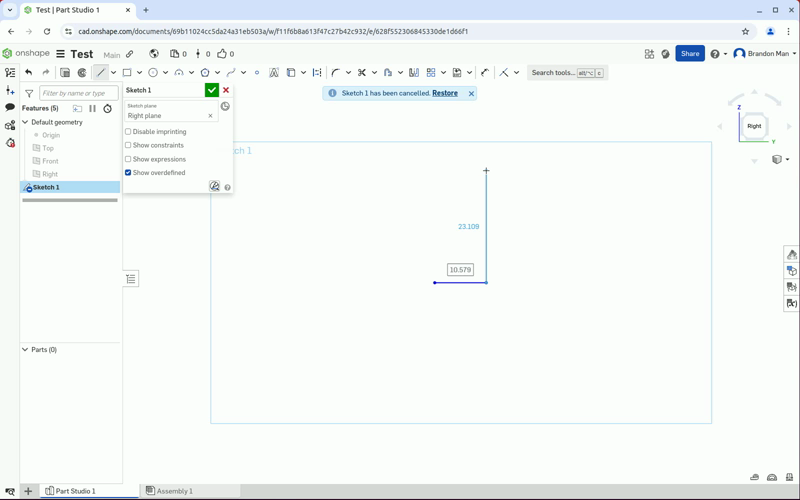
key_up(shift)
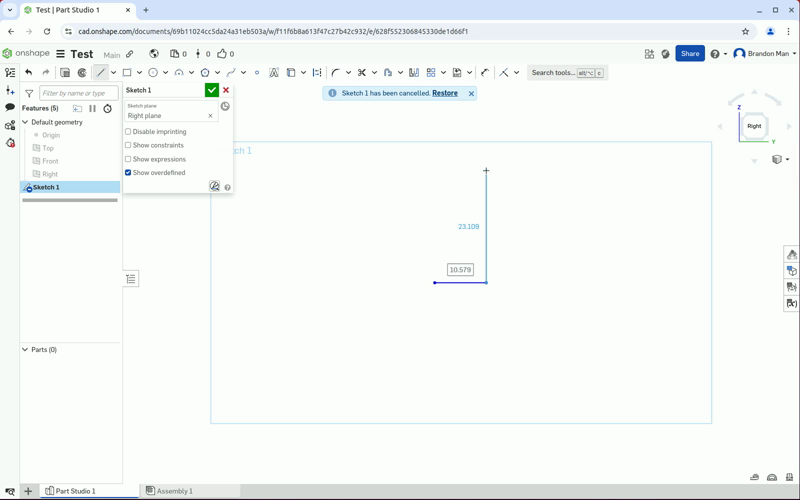
key_down(shift)
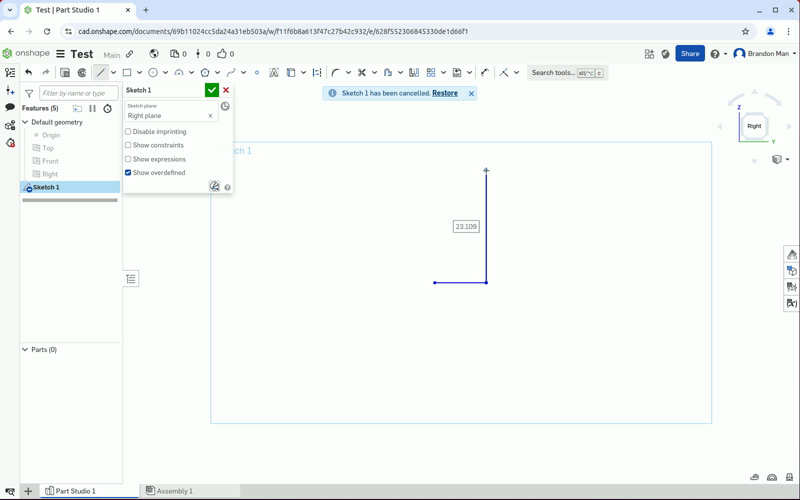
mouse_move(516, 170)
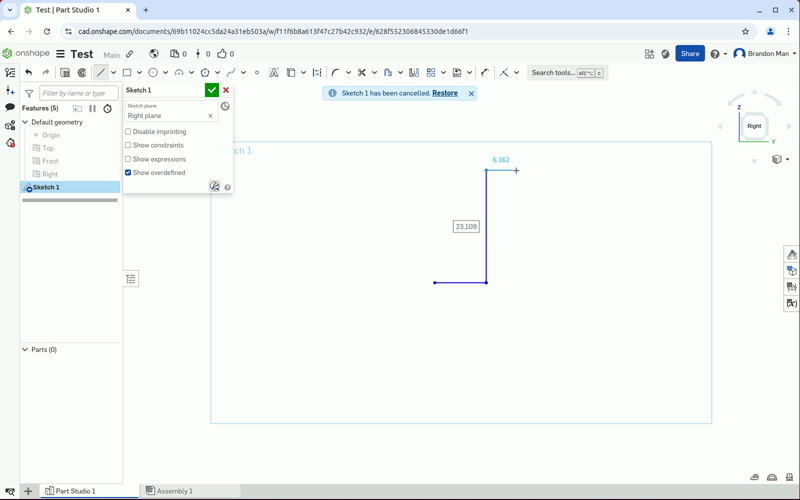
mouse_move(434, 170)
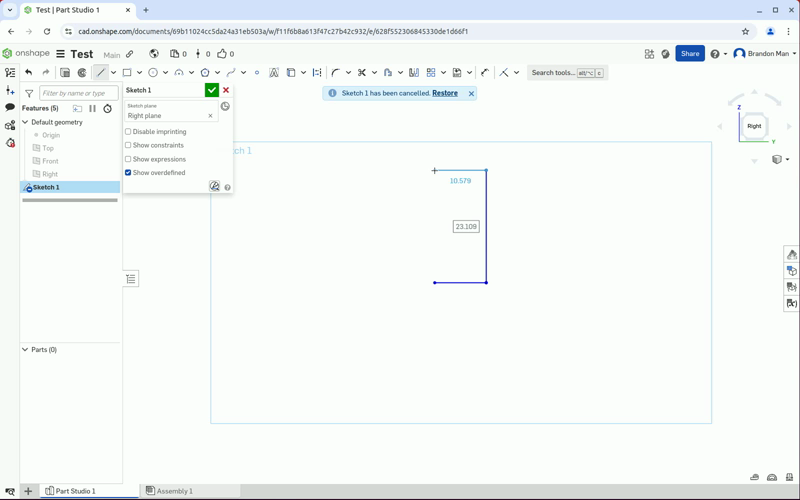
click(434, 170)
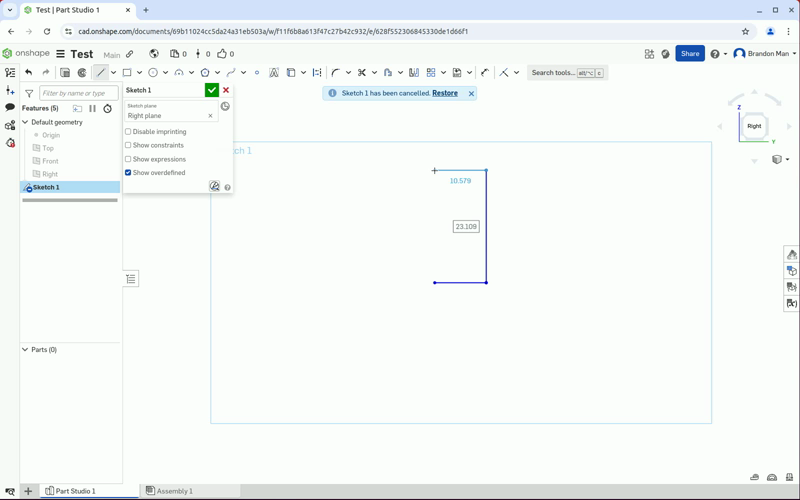
key_up(shift)
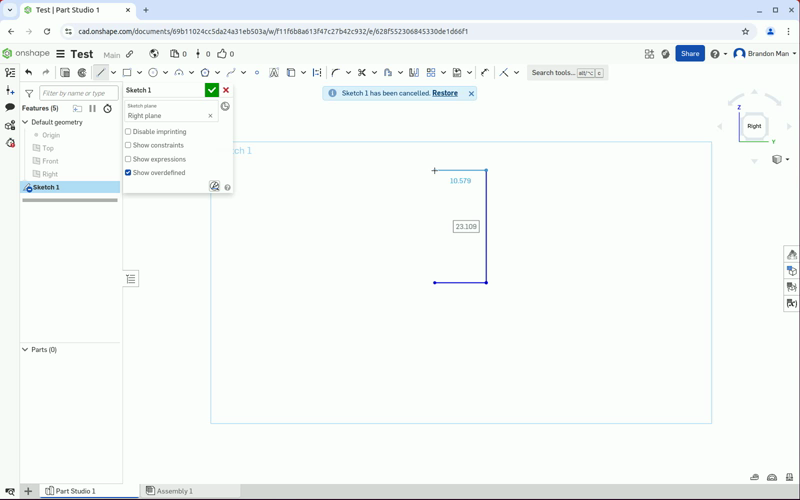
key_down(shift)
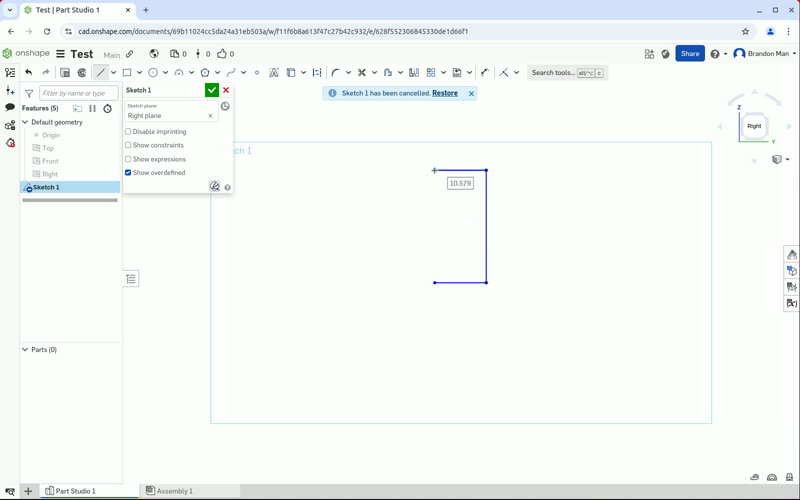
mouse_move(434, 282)
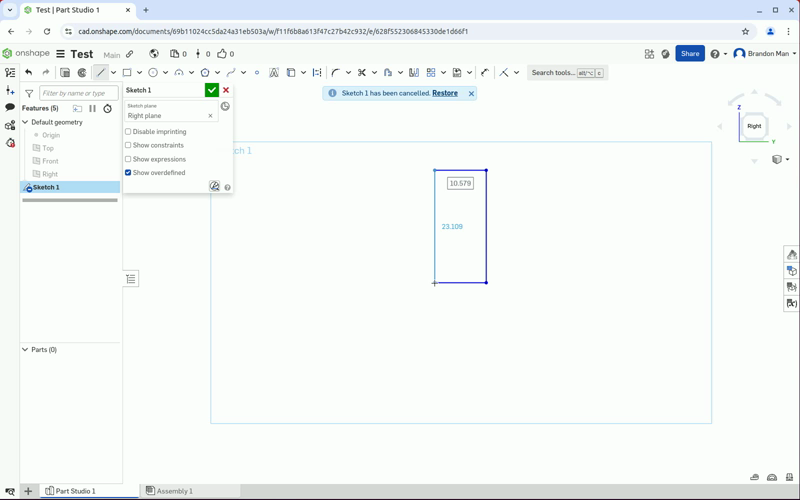
key_up(shift)
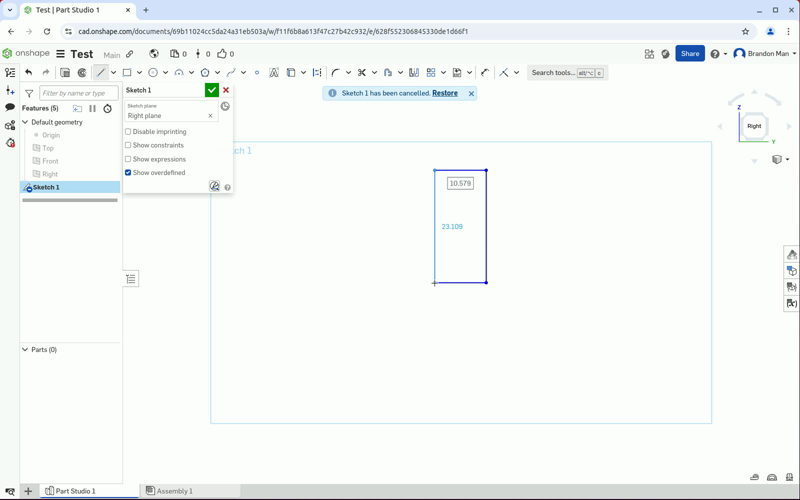
click(434, 282)
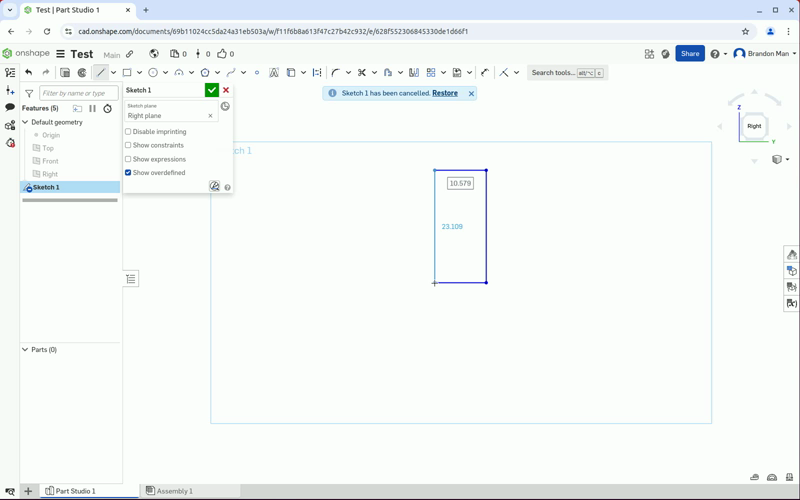
key(esc)
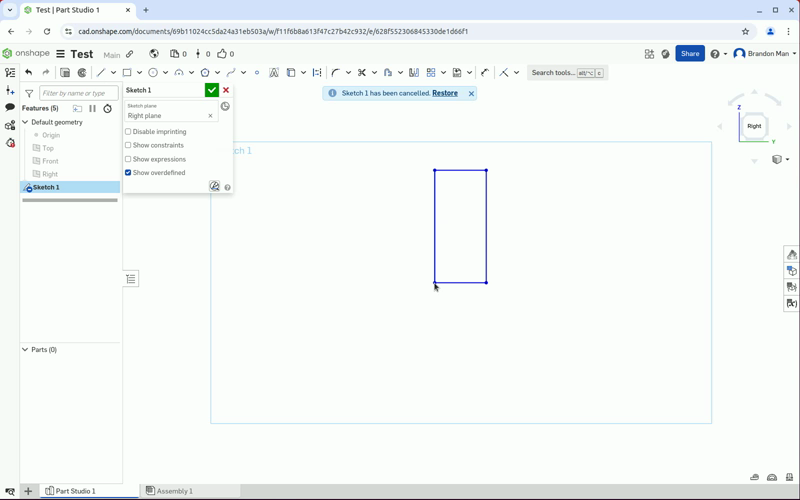
mouse_move(444, 234)
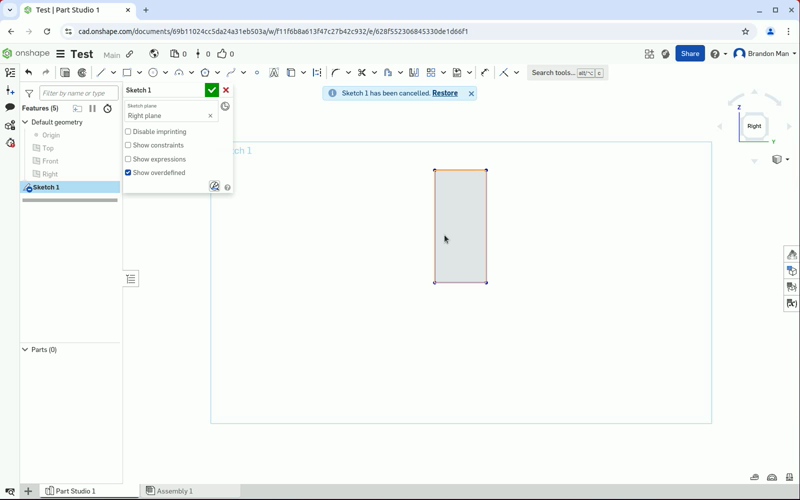
click(444, 234)
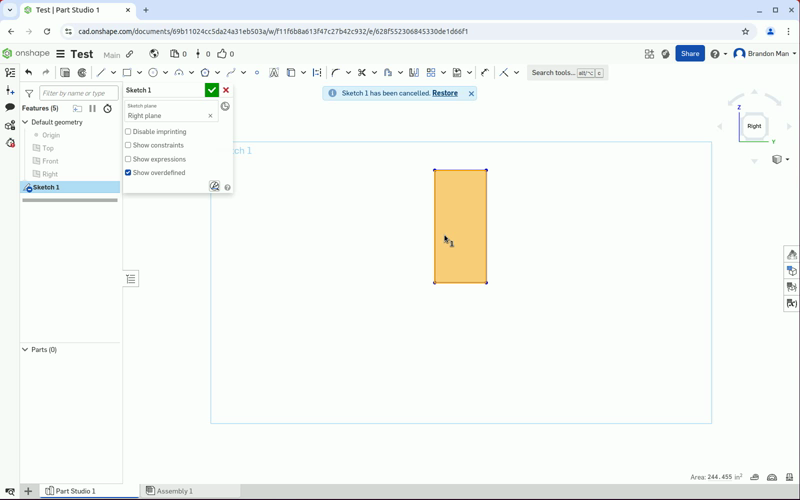
mouse_move(73, 352)
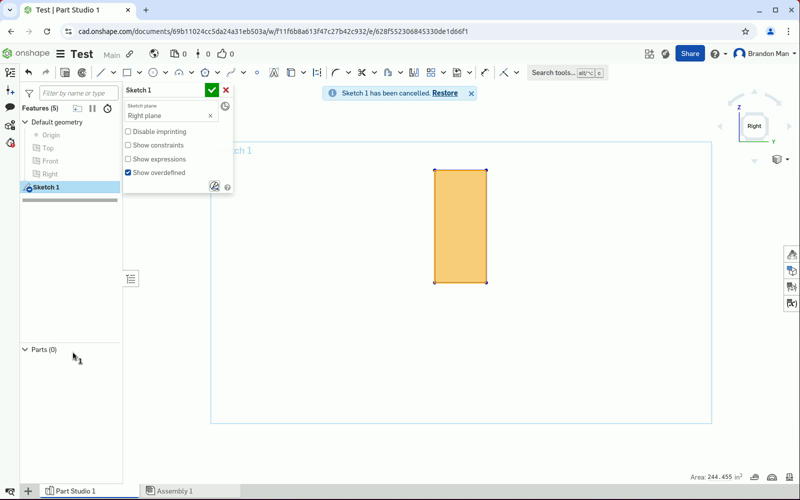
key(shift+y)
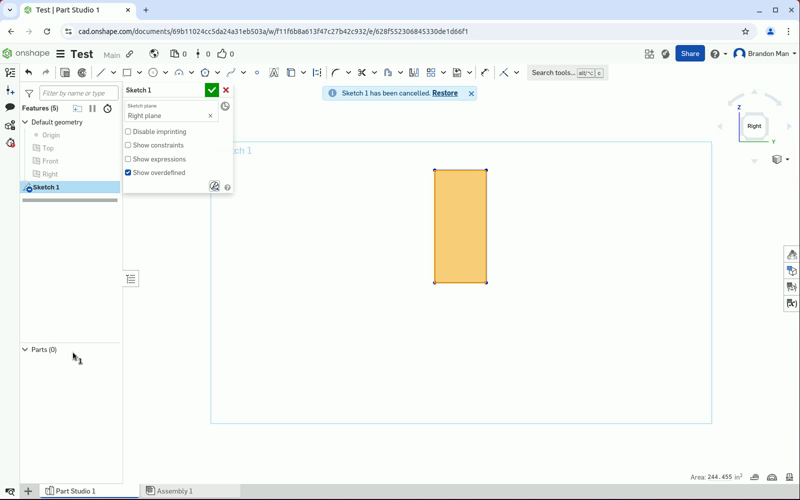
key(shift+e)
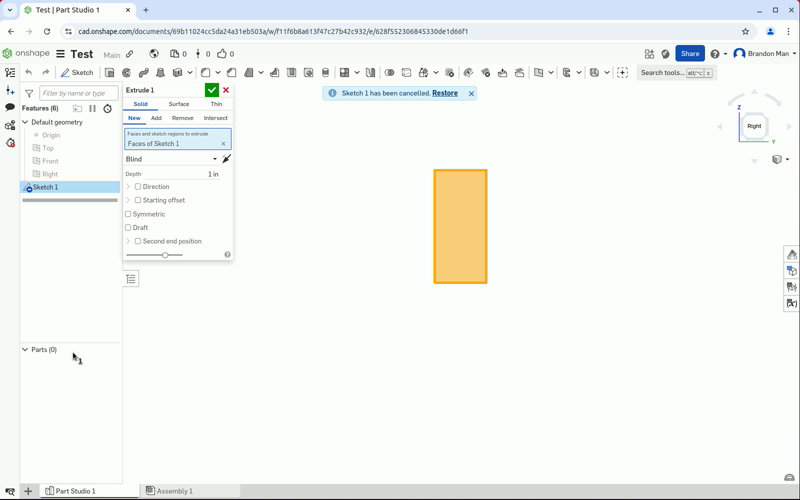
mouse_move(143, 106)
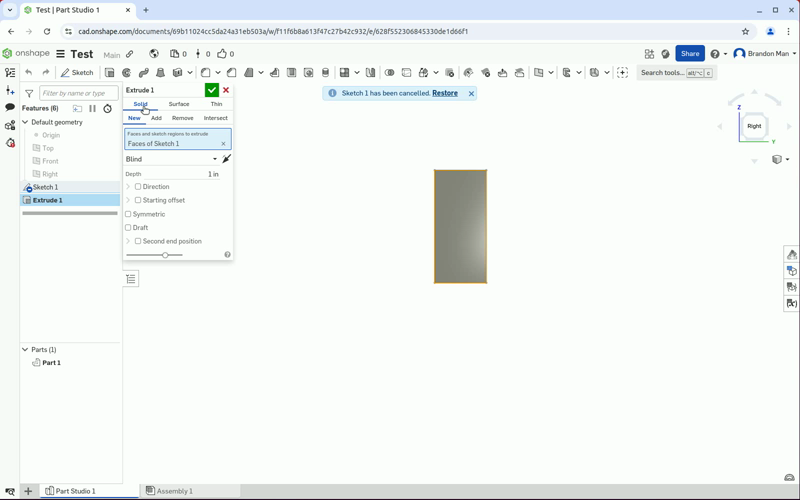
click(143, 106)
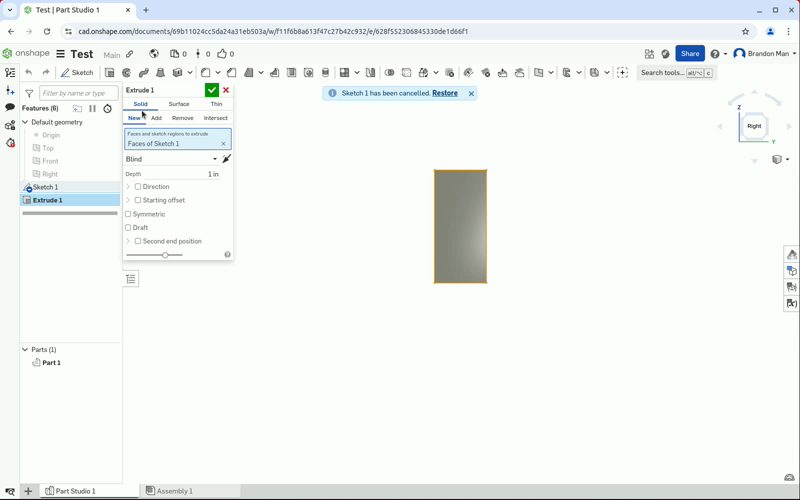
mouse_move(137, 120)
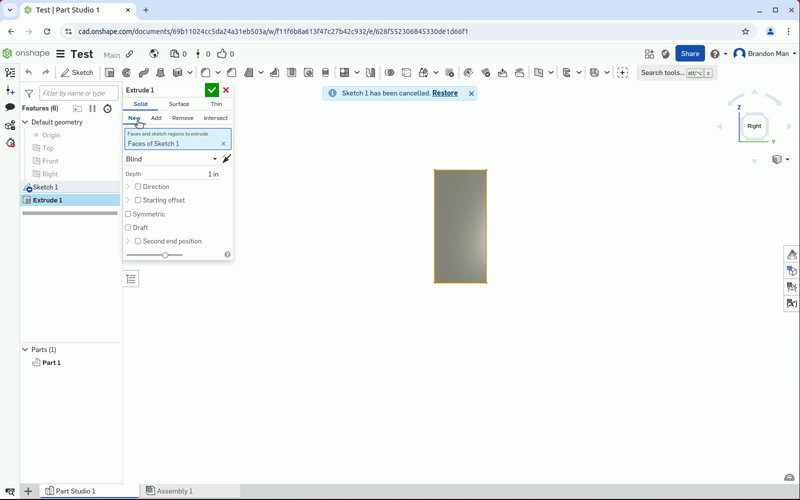
click(137, 120)
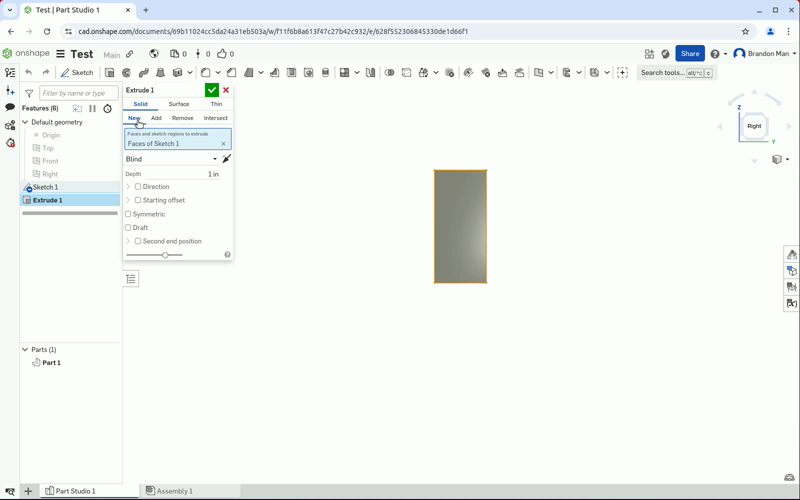
key(tab, 4)
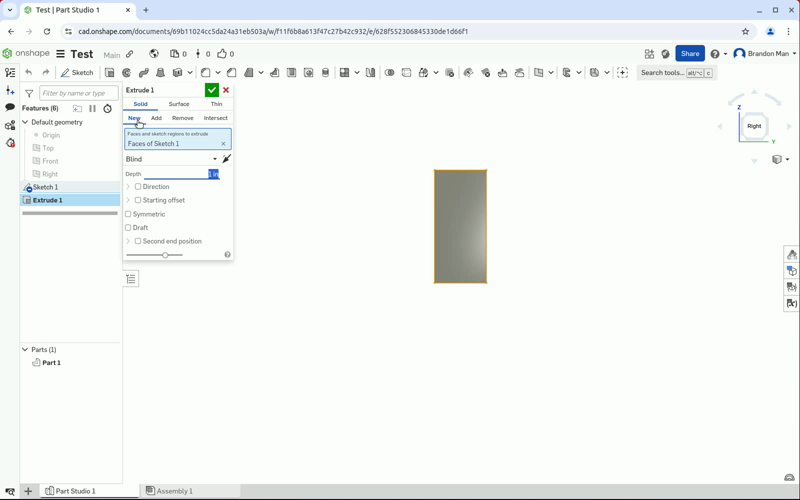
text(-12.758)
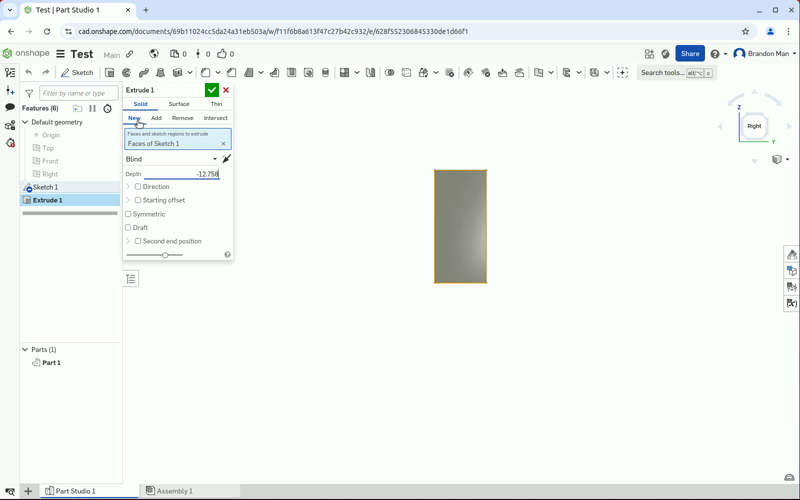
key(enter)
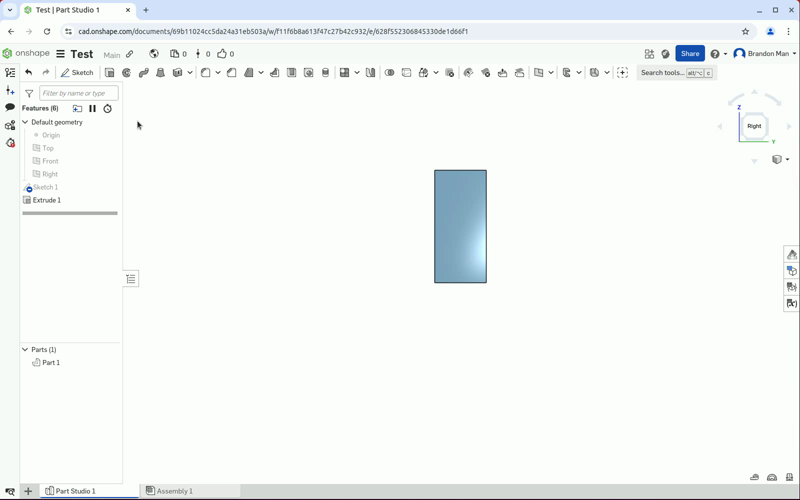
key(shift+h)
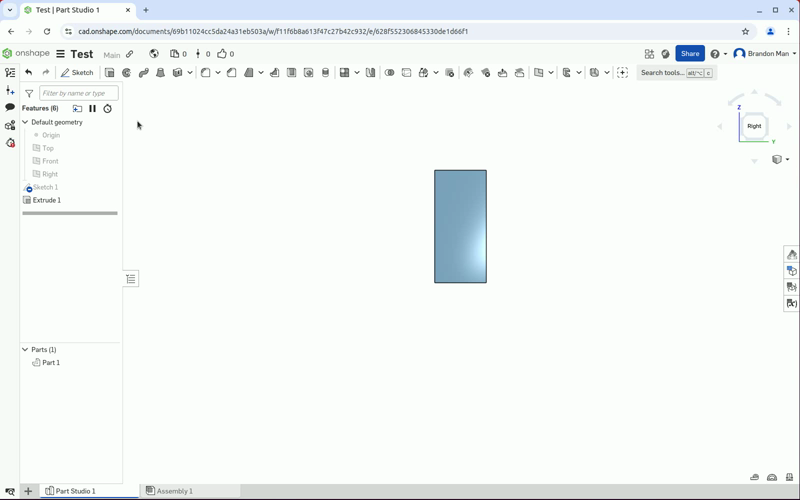
key(shift+h)
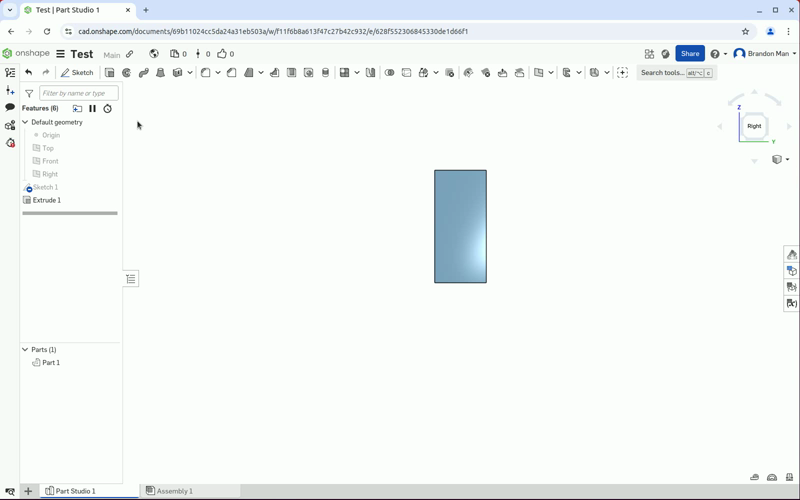
mouse_move(73, 189)
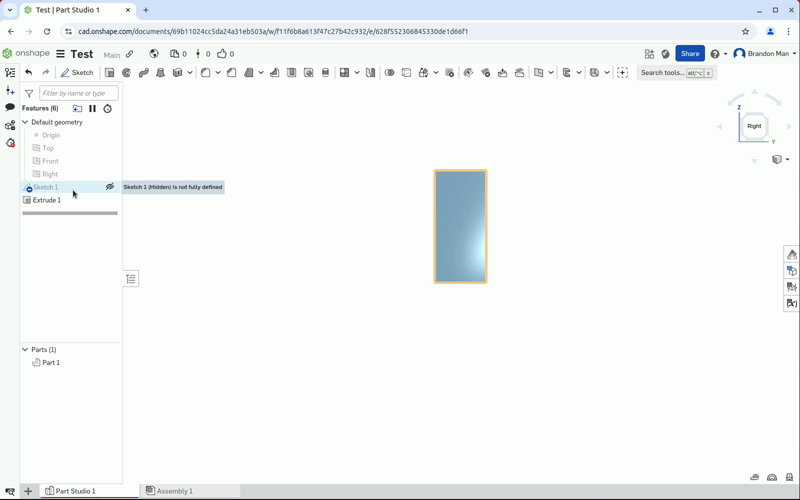
click(73, 189)
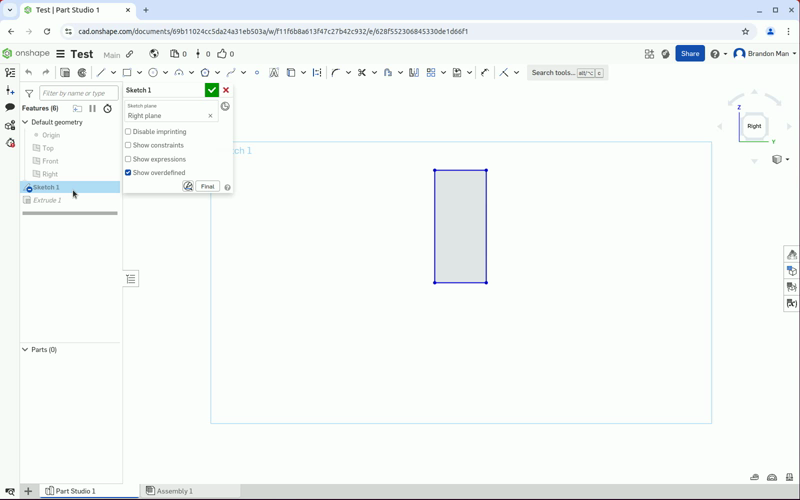
mouse_move(229, 92)
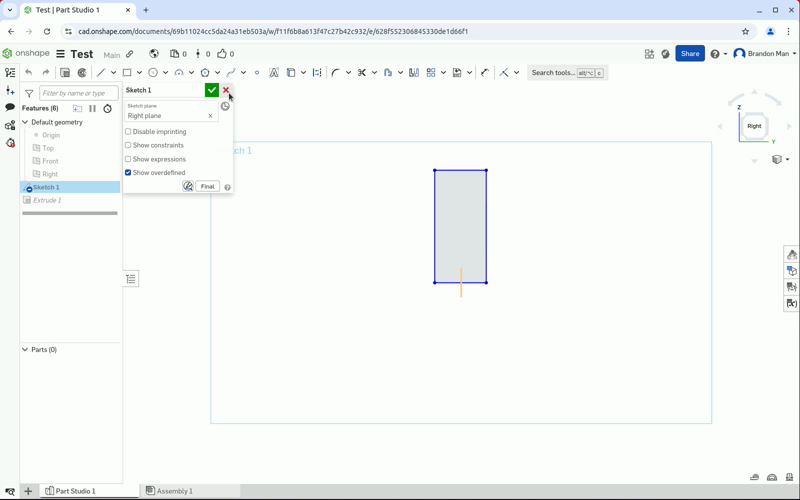
click(229, 92)
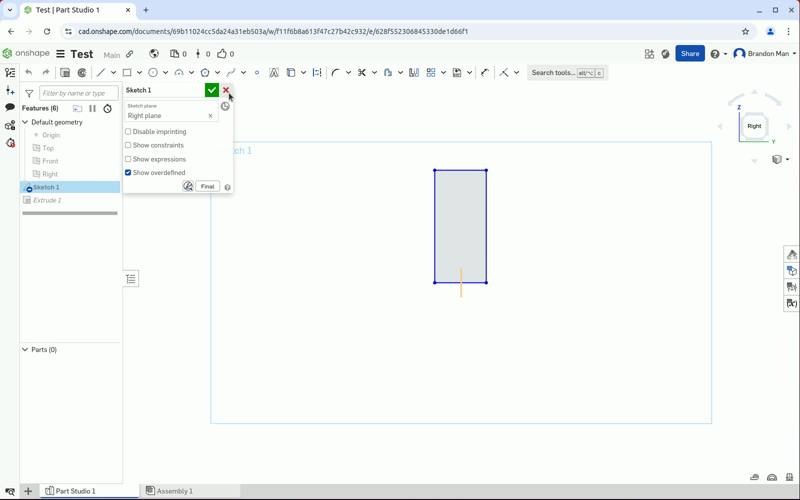
key(shift+s)
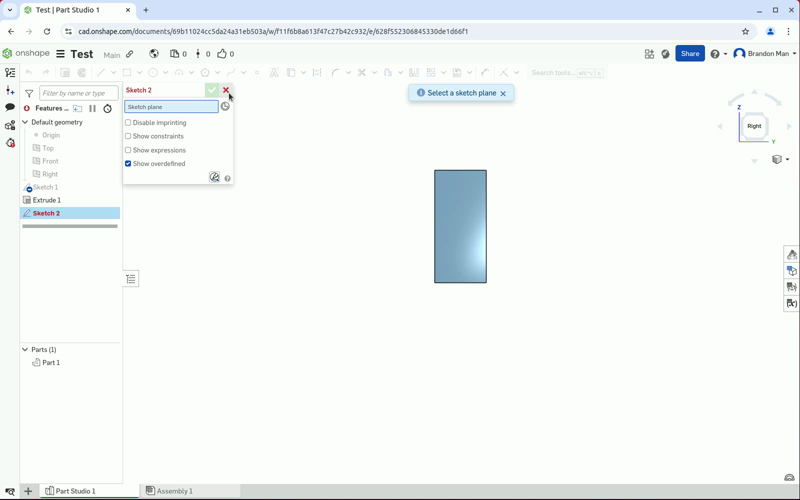
mouse_move(73, 176)
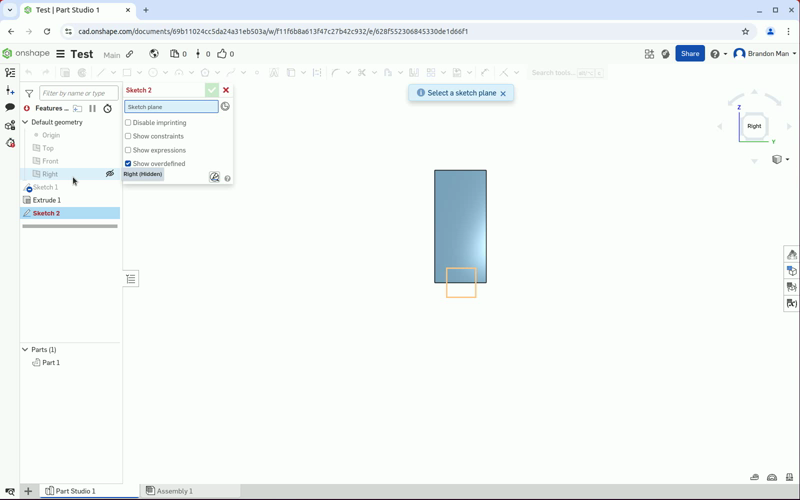
click(73, 176)
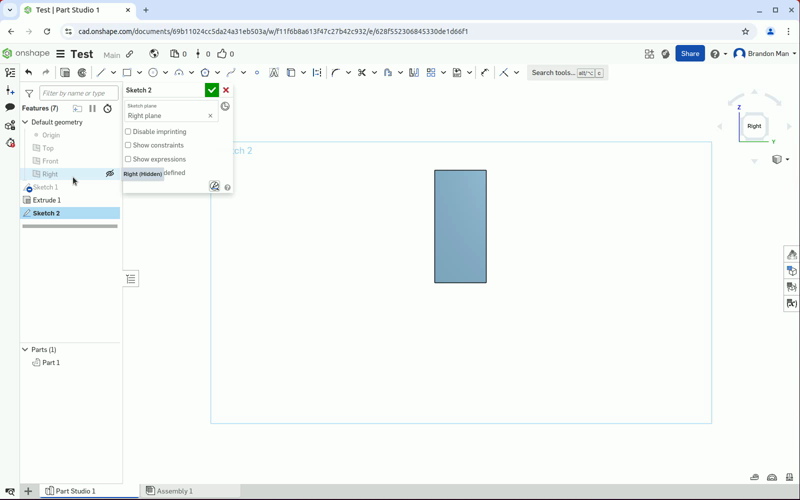
mouse_move(73, 352)
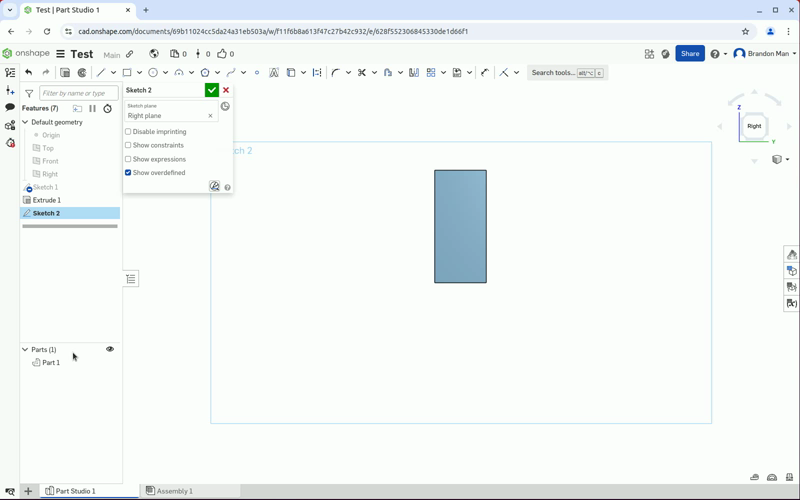
key(y)
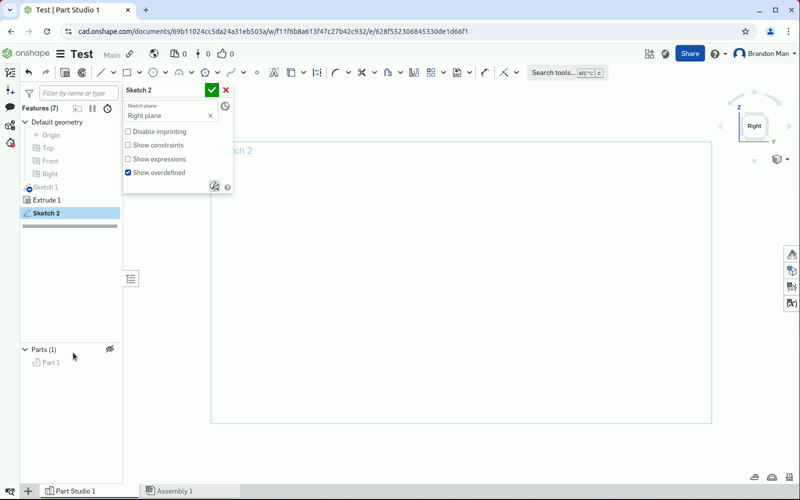
key(l)
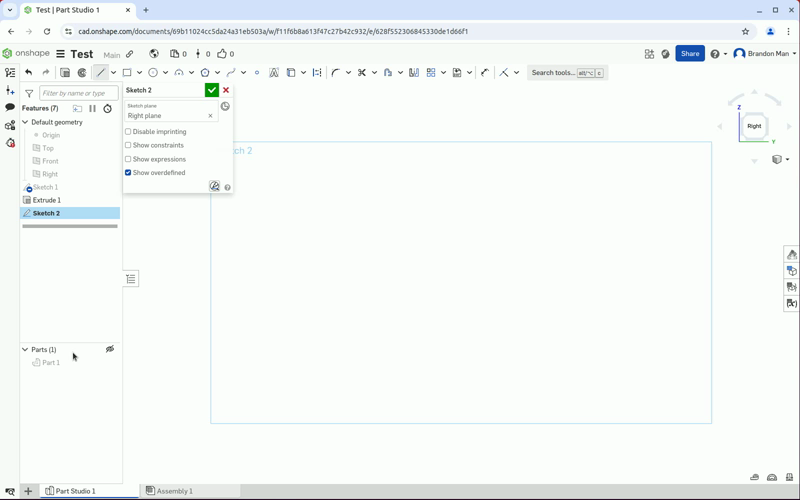
key_down(shift)
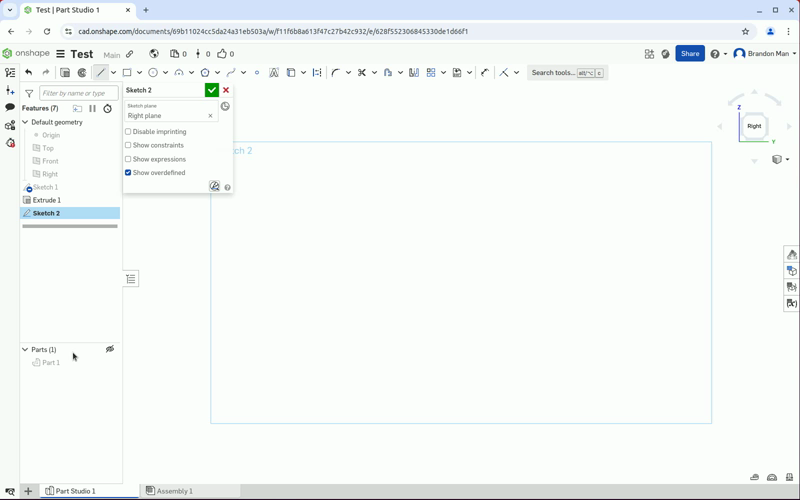
mouse_move(445, 253)
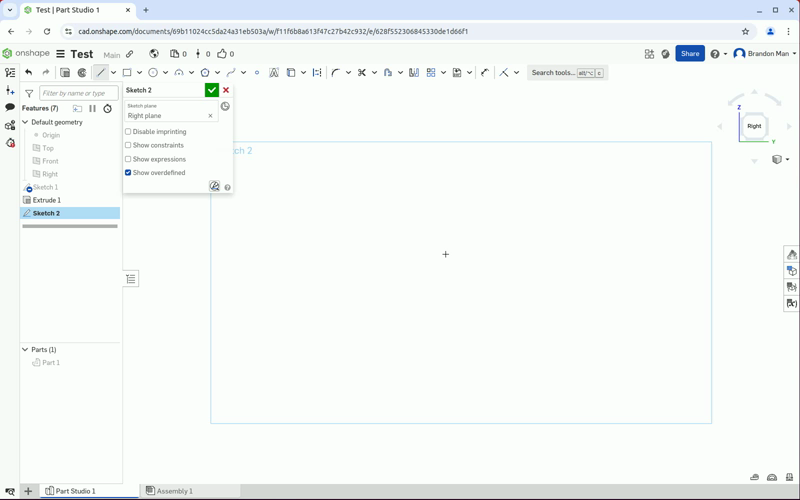
click(445, 253)
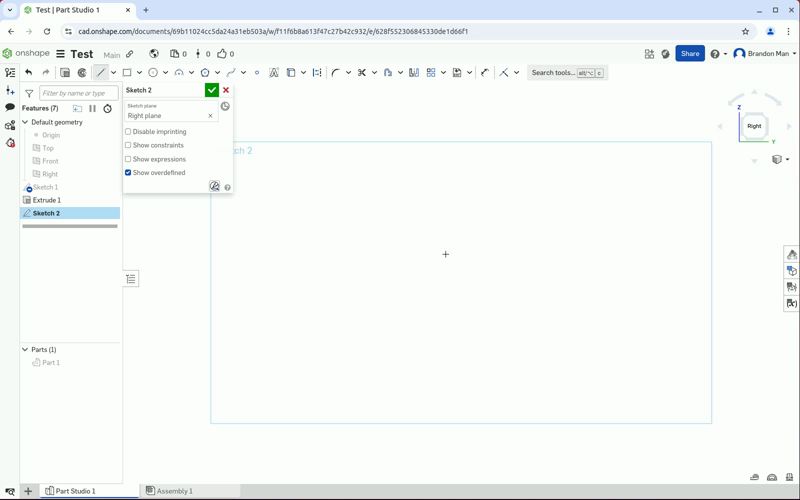
key_up(shift)
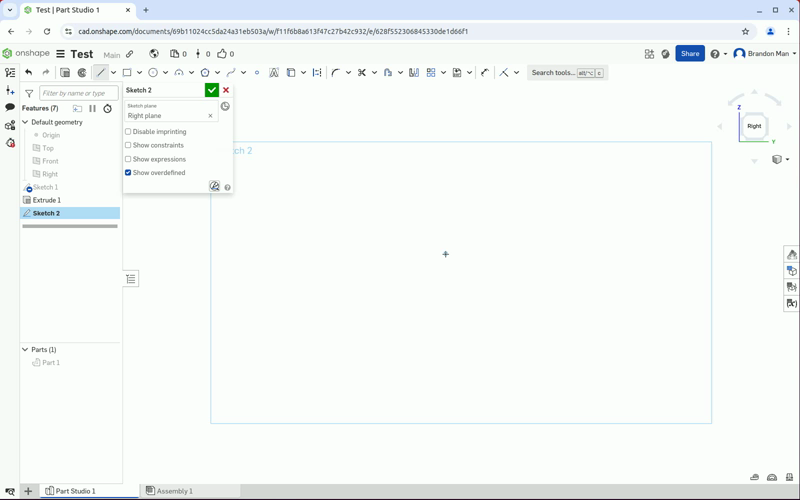
key_down(shift)
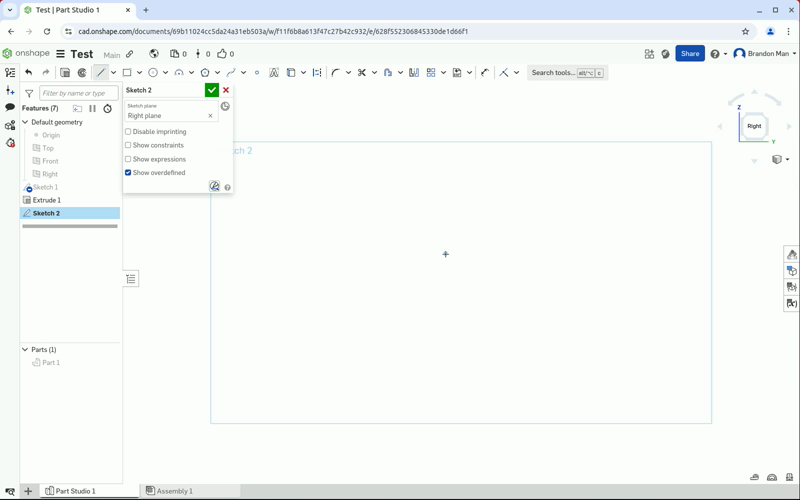
mouse_move(475, 253)
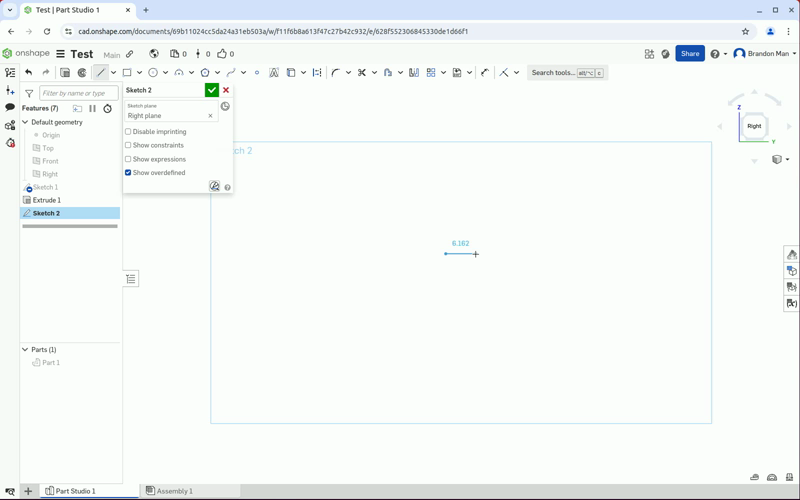
mouse_move(476, 253)
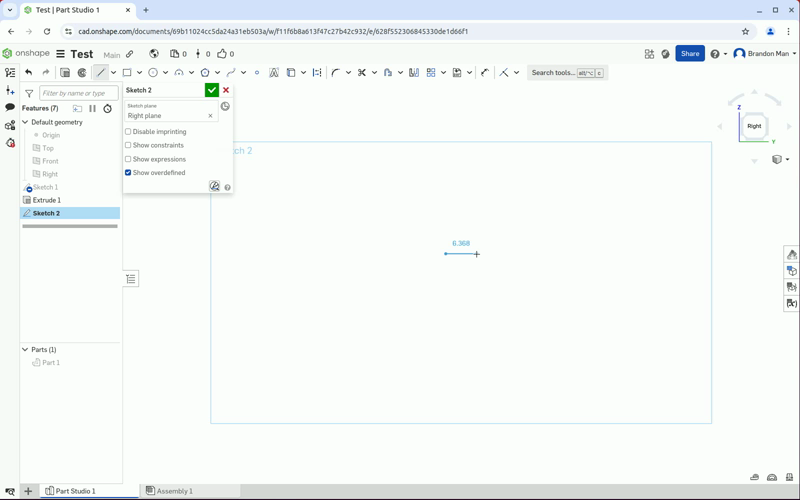
click(476, 253)
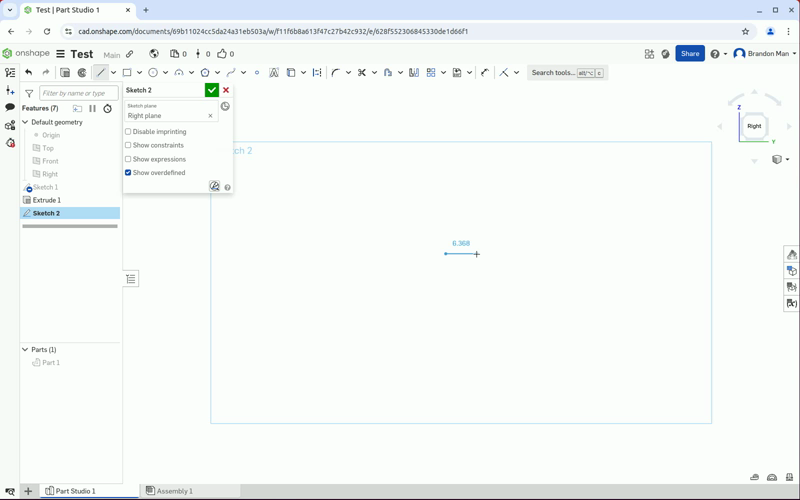
key_up(shift)
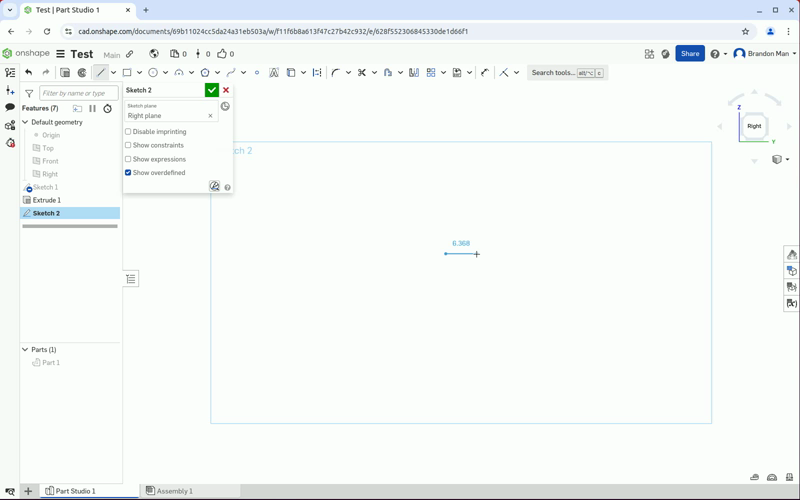
key_down(shift)
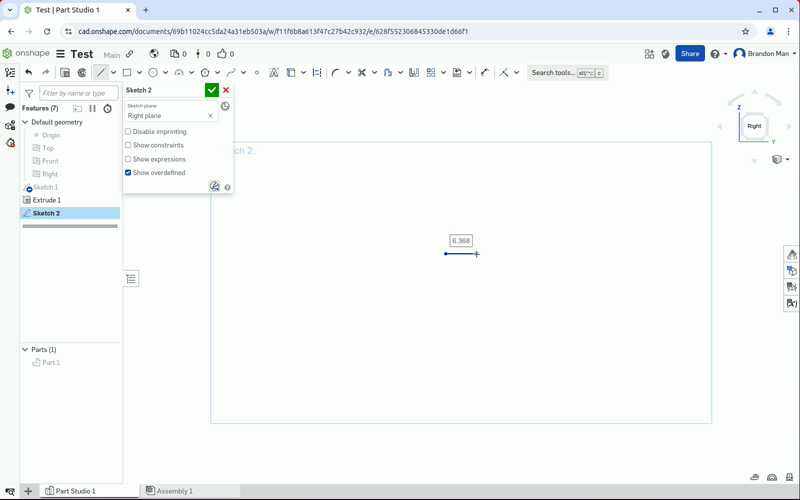
mouse_move(506, 253)
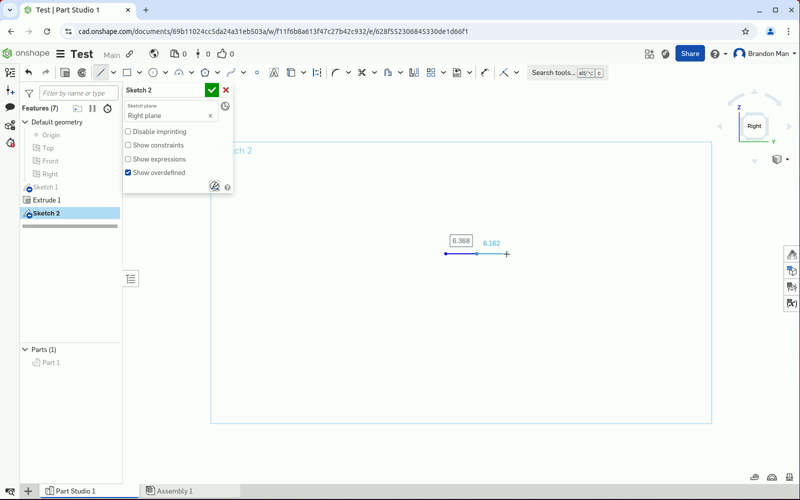
mouse_move(476, 222)
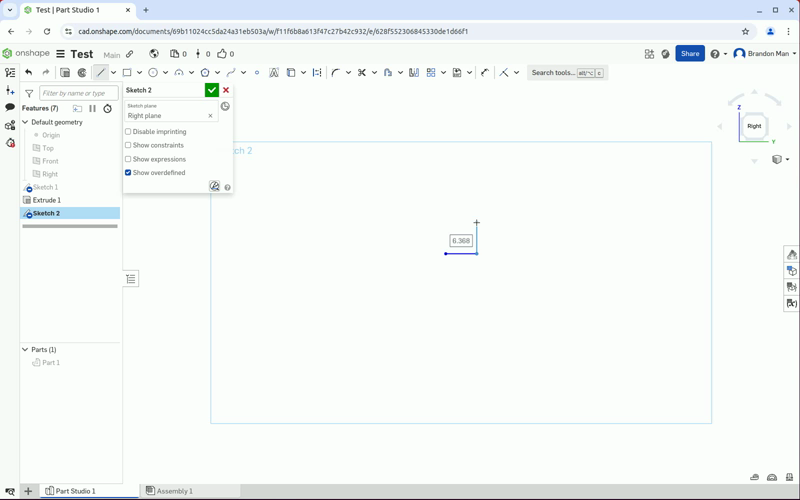
click(476, 222)
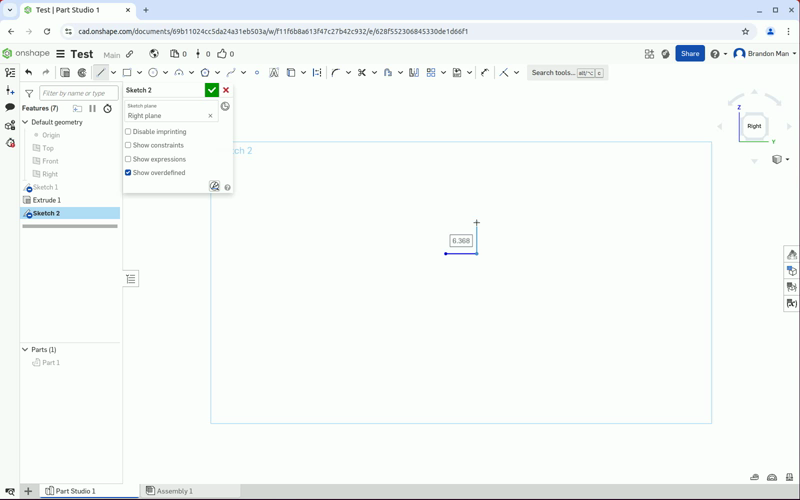
key_up(shift)
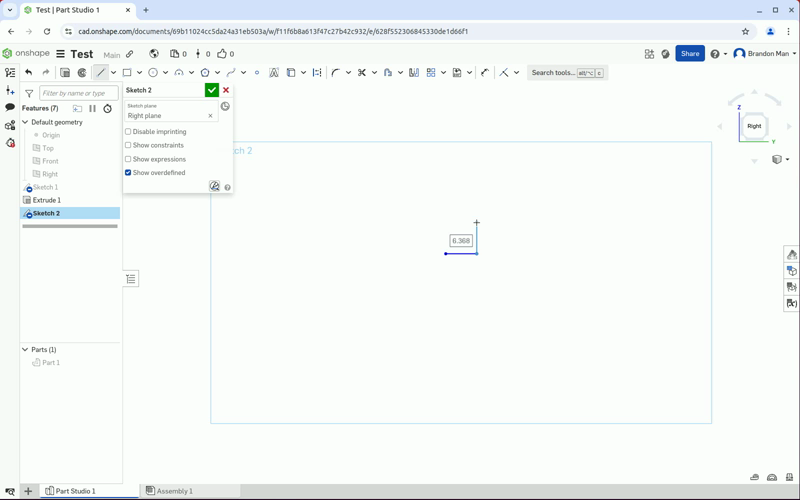
key_down(shift)
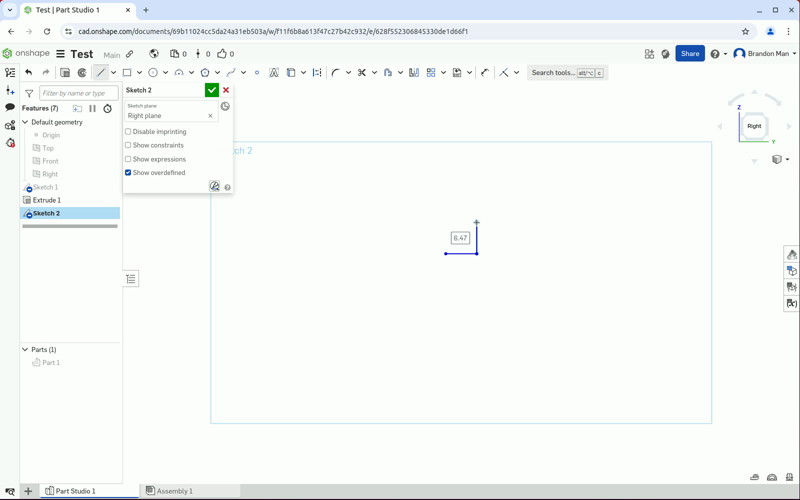
mouse_move(506, 222)
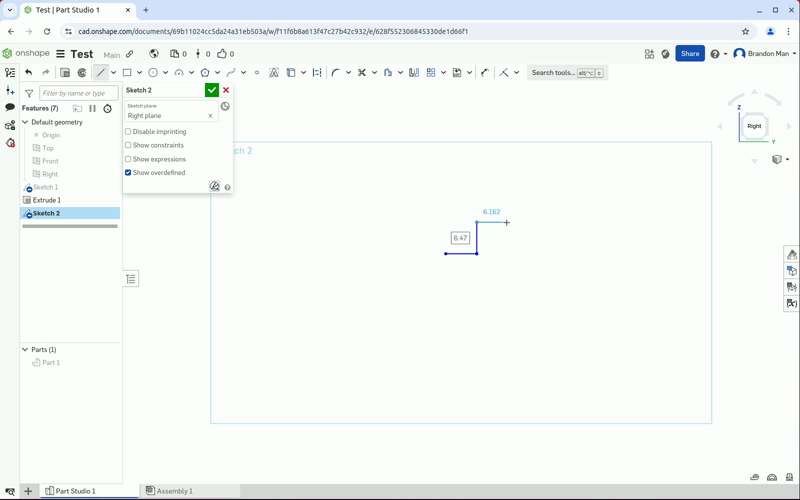
mouse_move(445, 222)
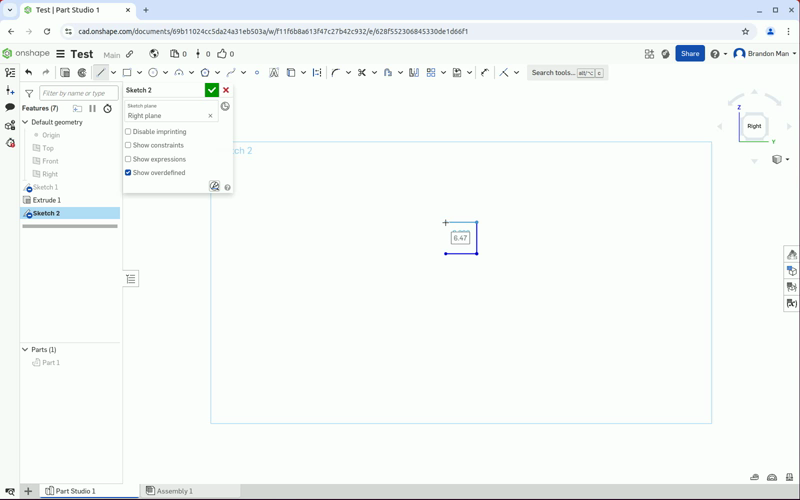
click(445, 222)
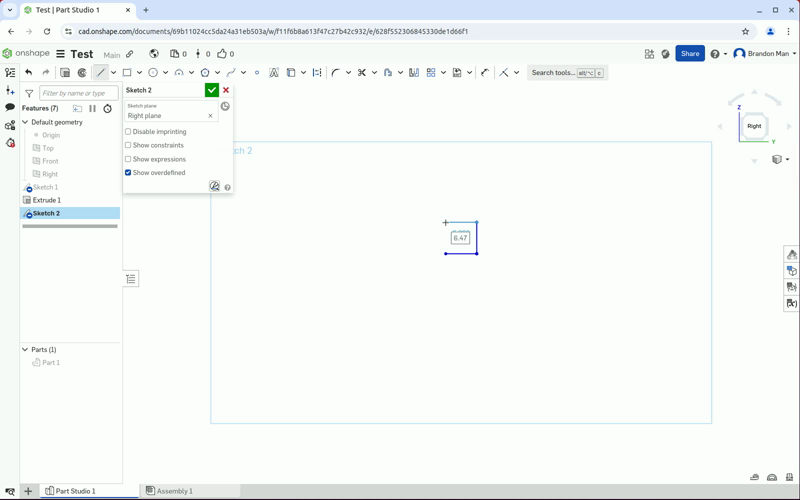
key_up(shift)
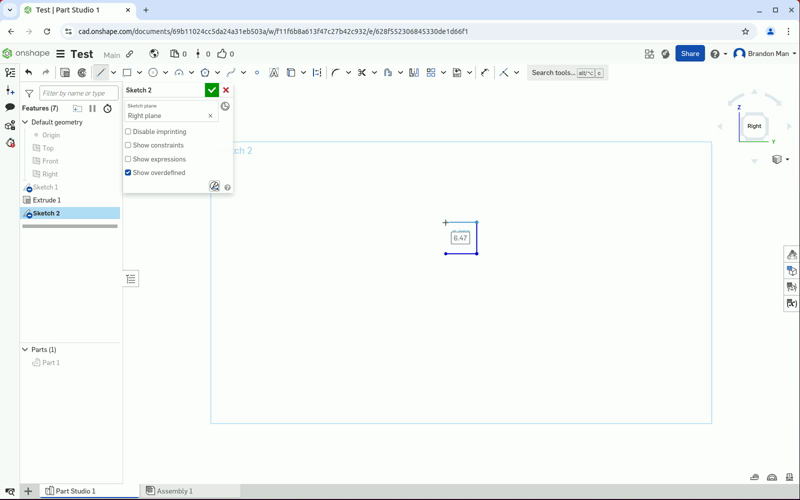
mouse_move(475, 222)
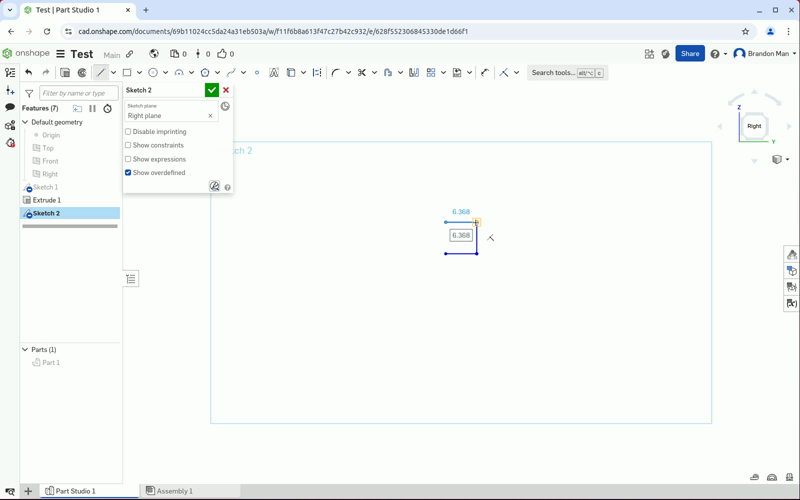
key_down(shift)
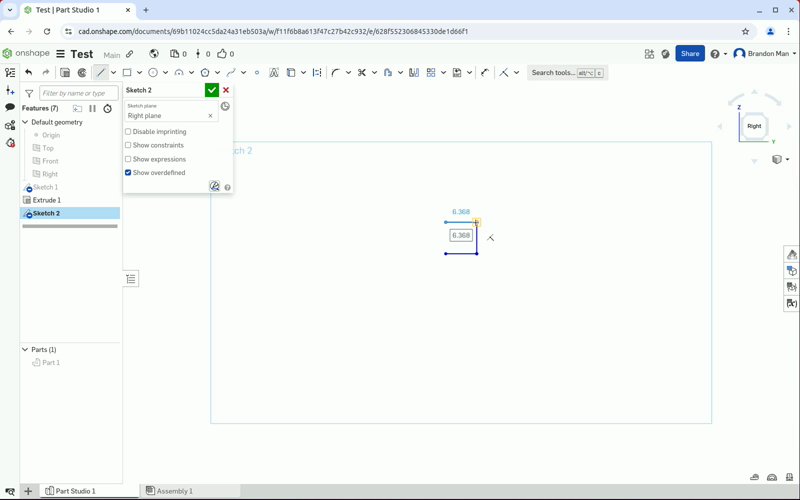
mouse_move(445, 253)
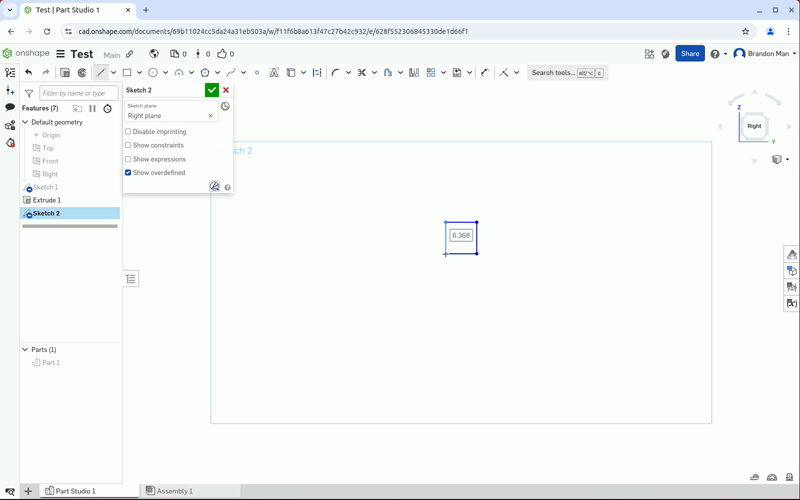
key_up(shift)
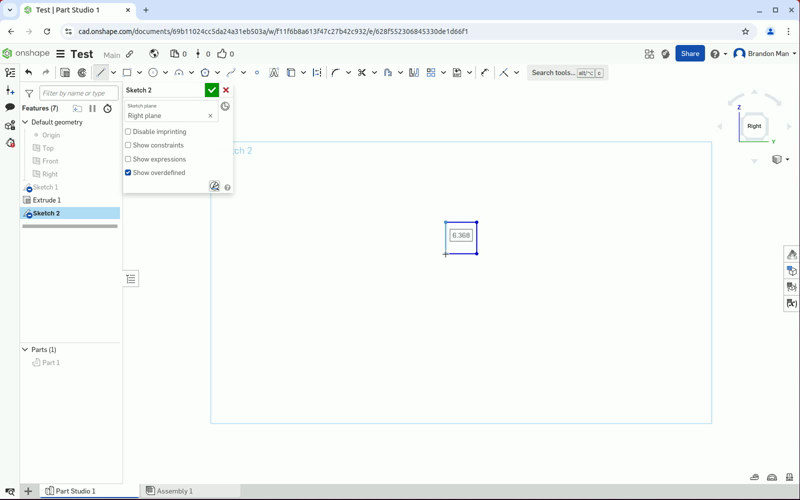
click(445, 253)
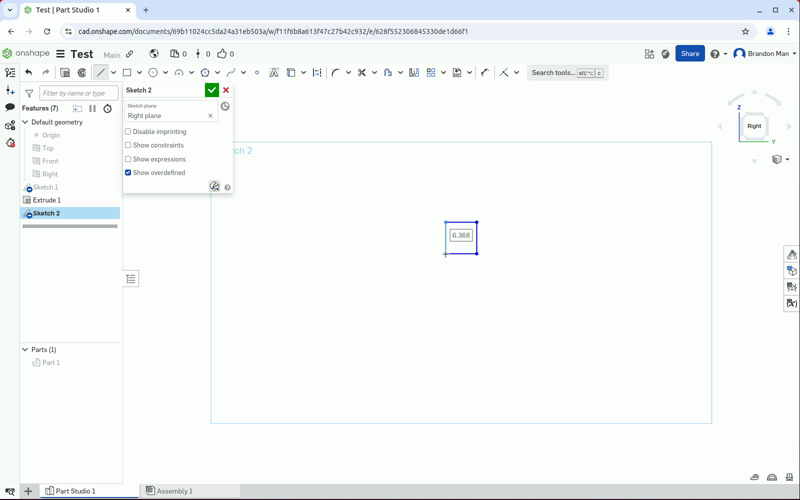
key(esc)
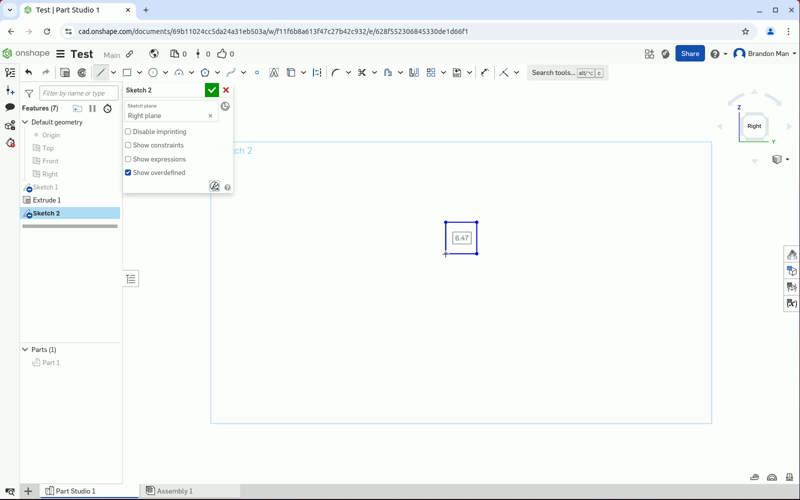
mouse_move(456, 251)
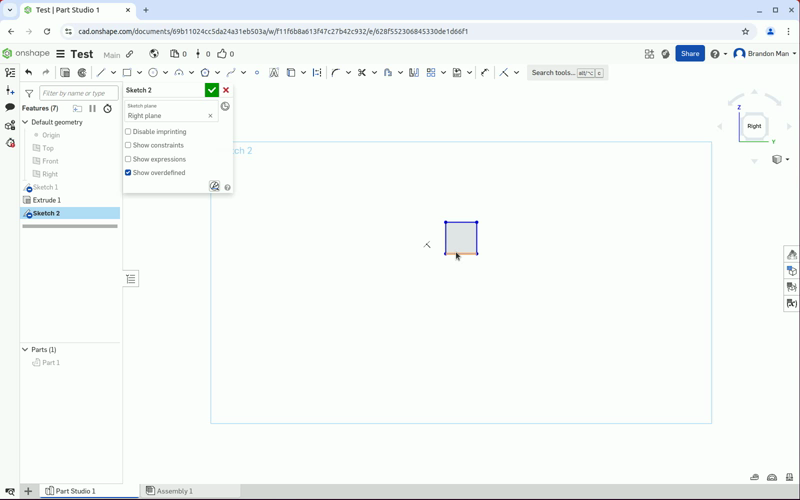
scroll(6)
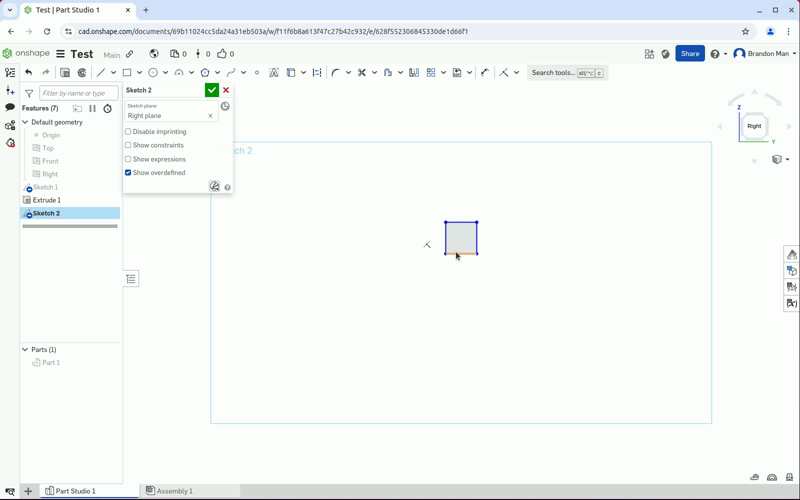
scroll(6)
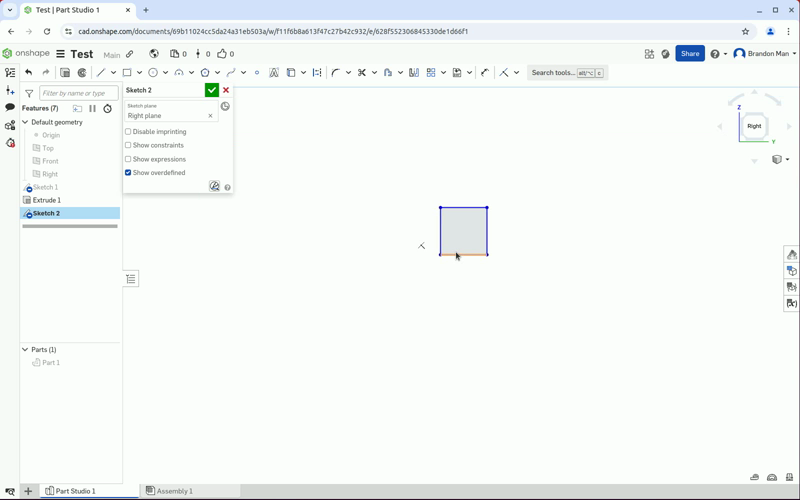
scroll(6)
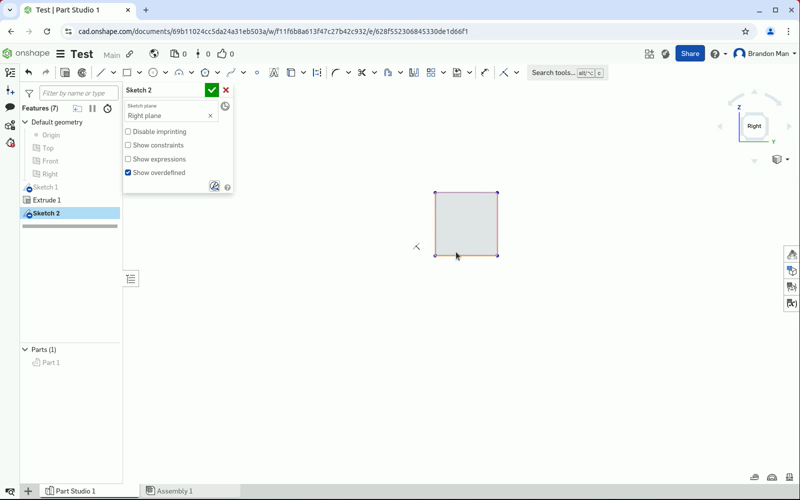
scroll(6)
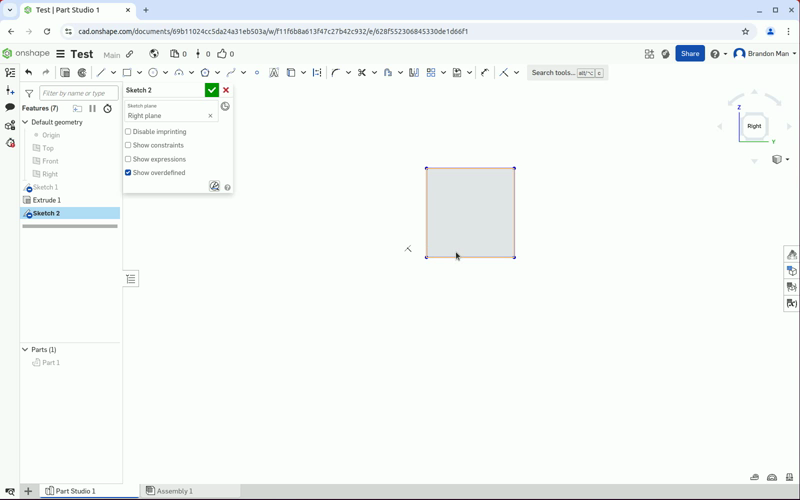
scroll(6)
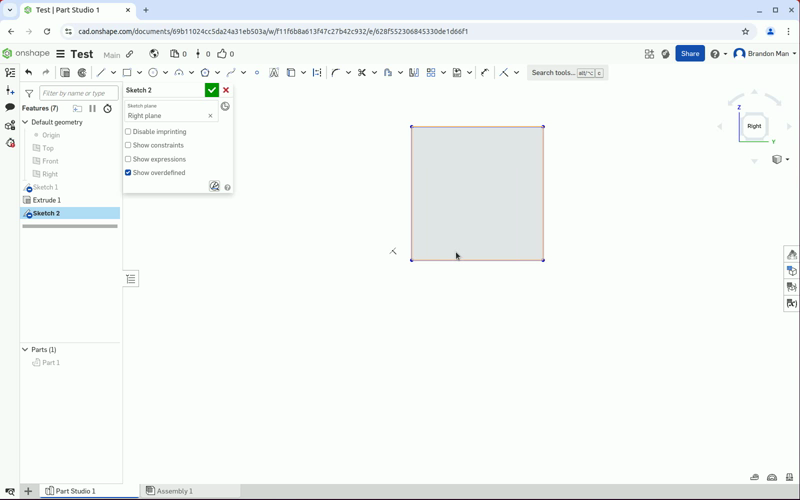
scroll(6)
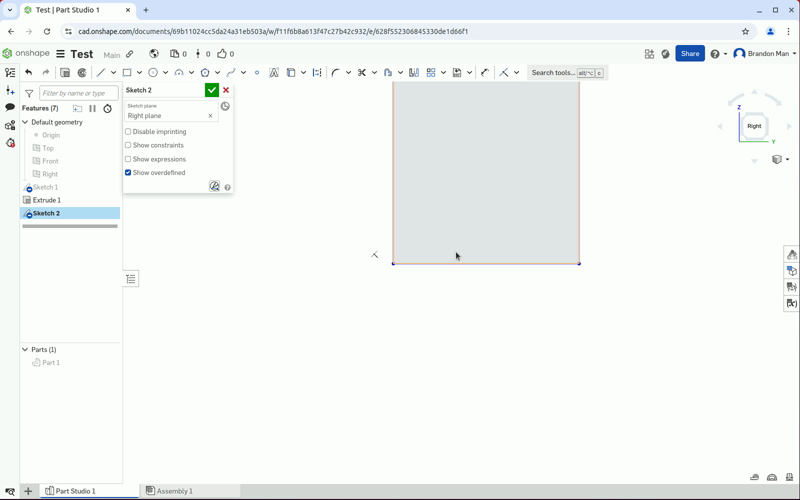
scroll(6)
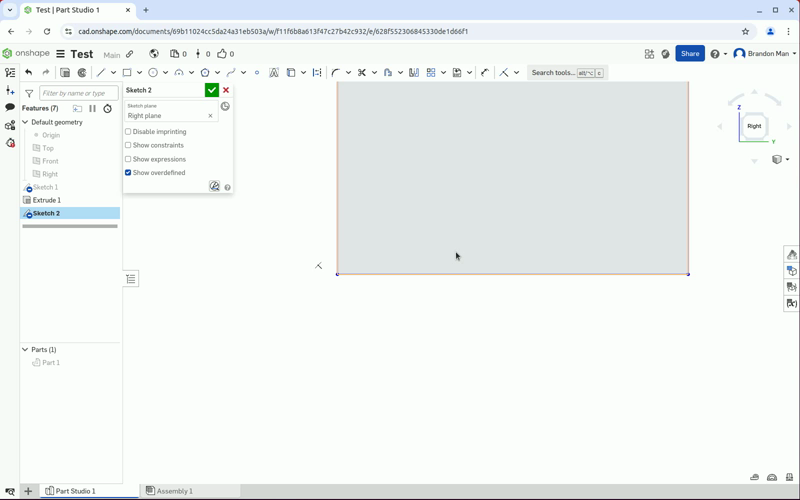
click(456, 251)
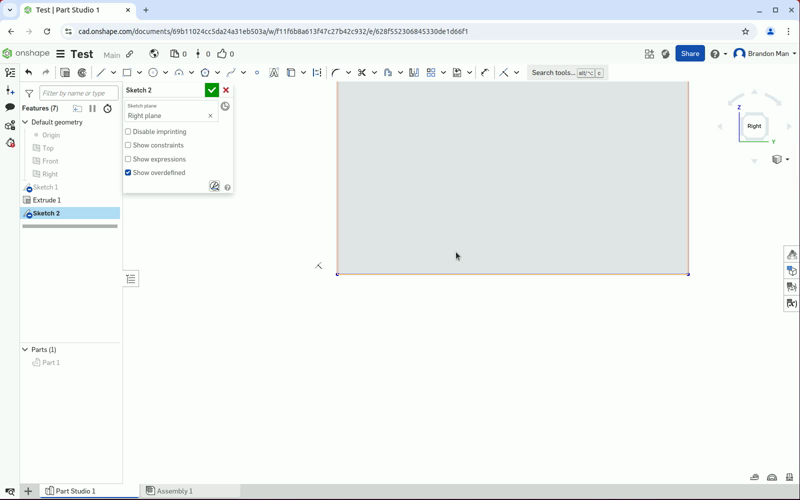
scroll(-6)
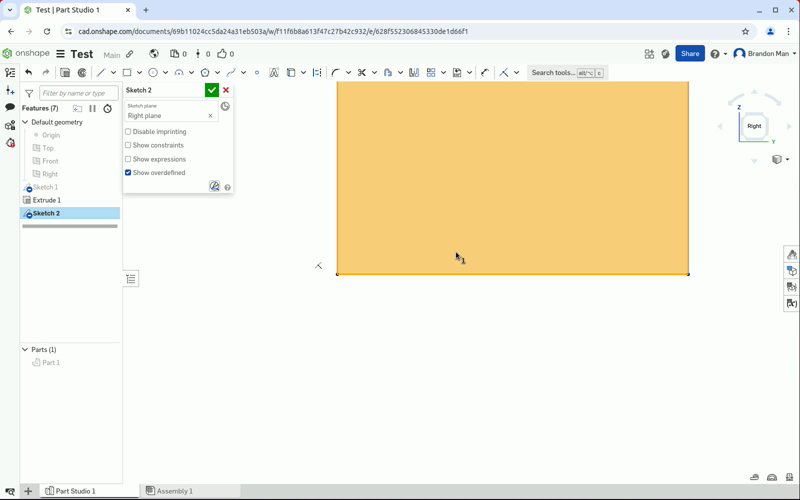
scroll(-6)
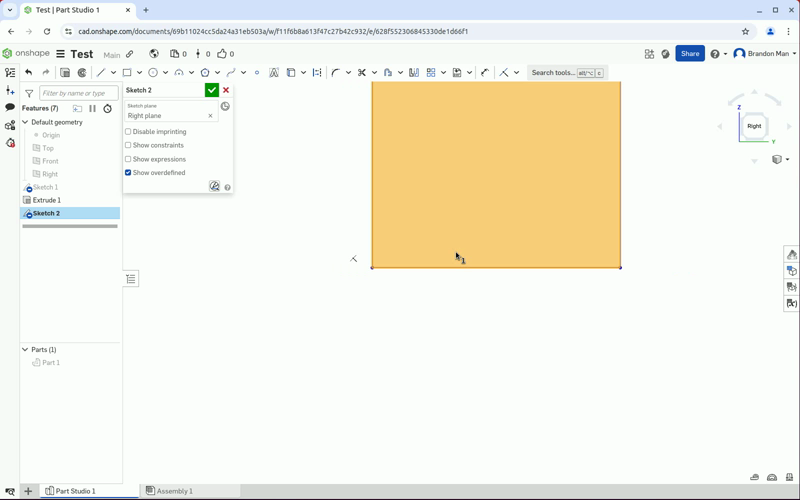
scroll(-6)
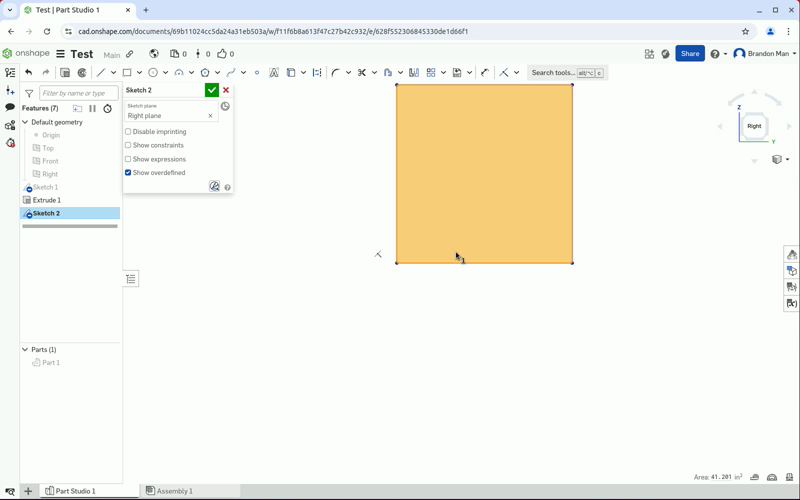
scroll(-6)
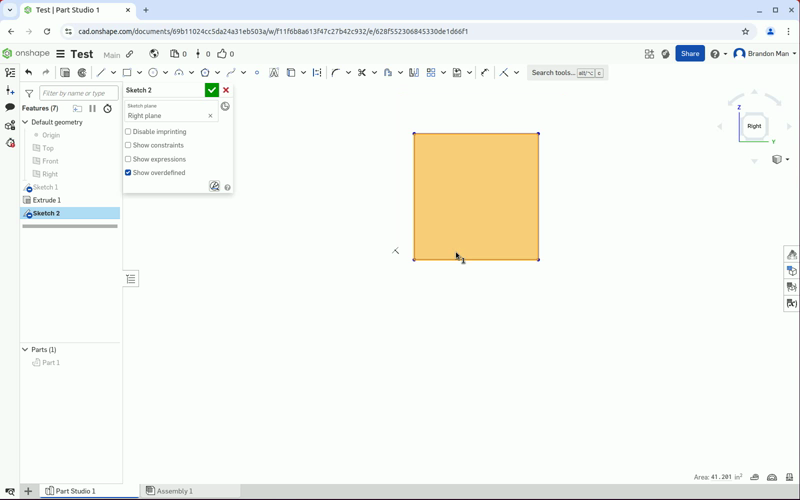
scroll(-6)
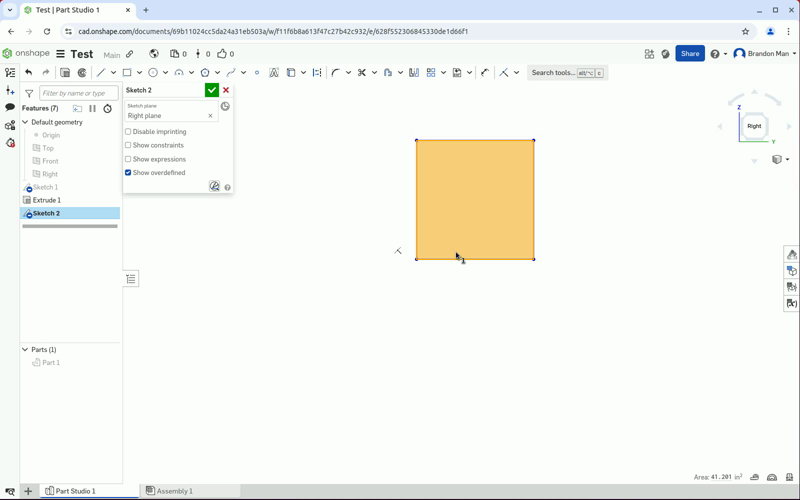
scroll(-6)
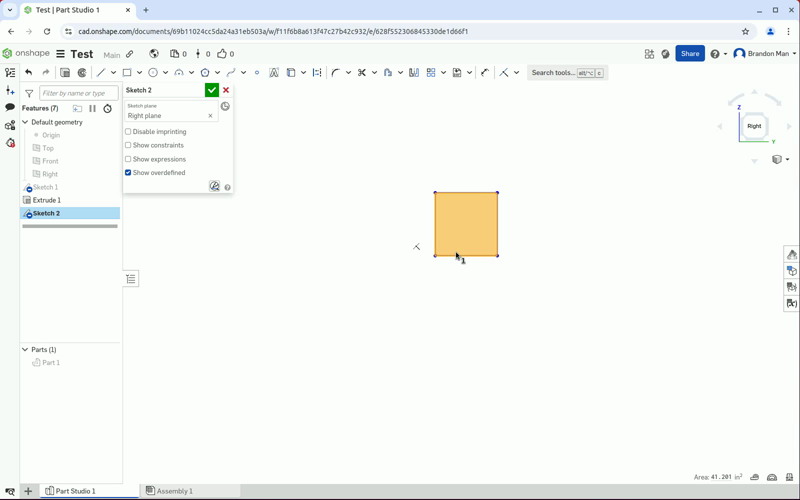
scroll(-6)
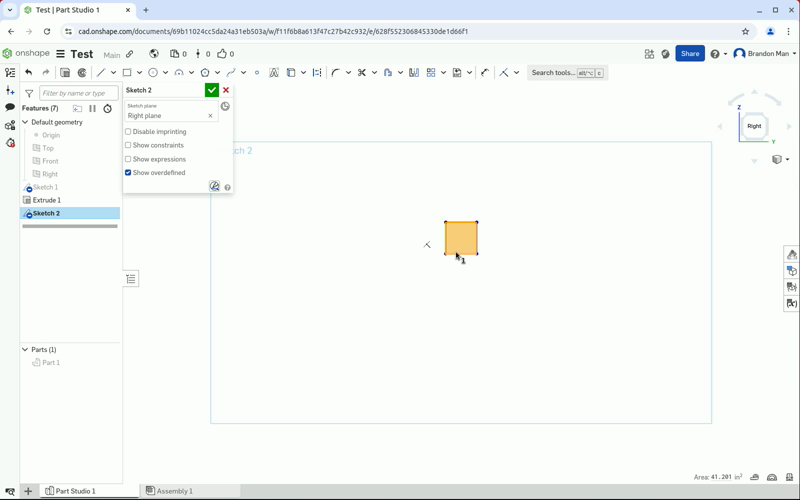
mouse_move(73, 352)
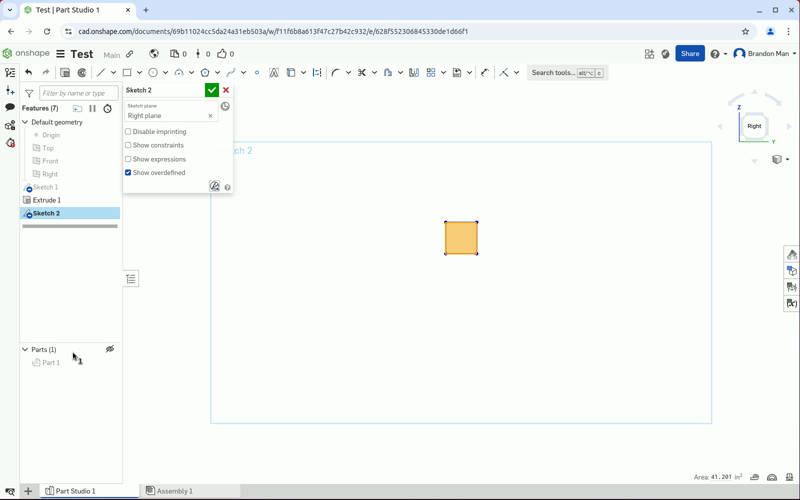
key(shift+y)
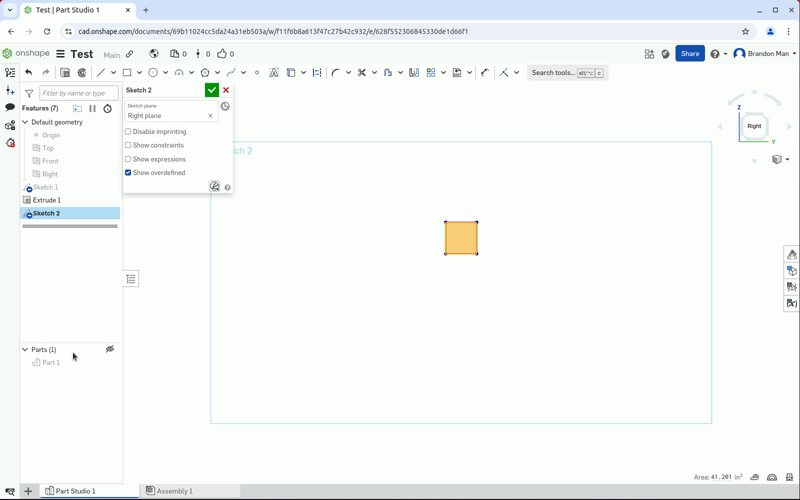
key(shift+e)
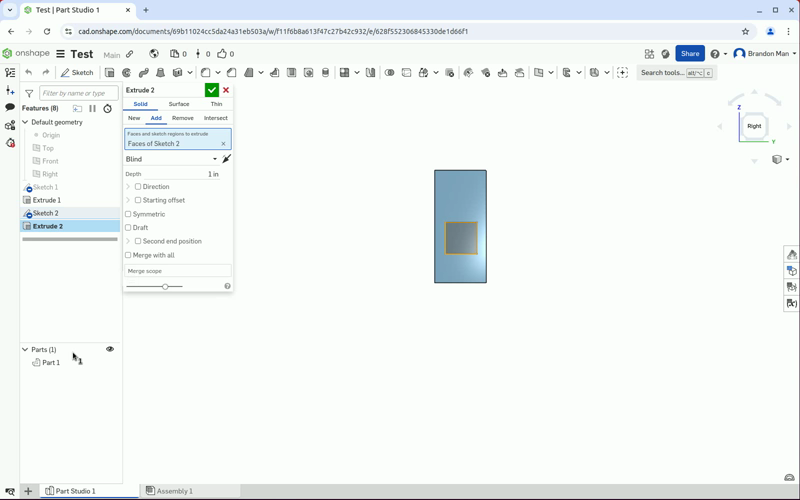
mouse_move(143, 106)
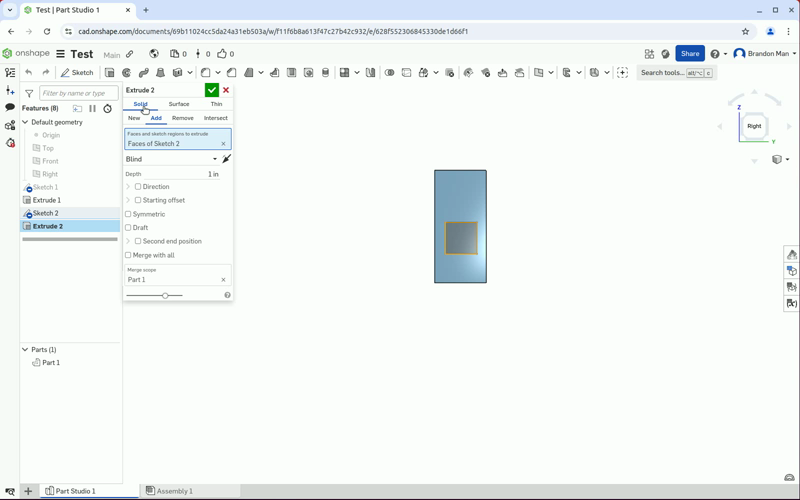
click(143, 106)
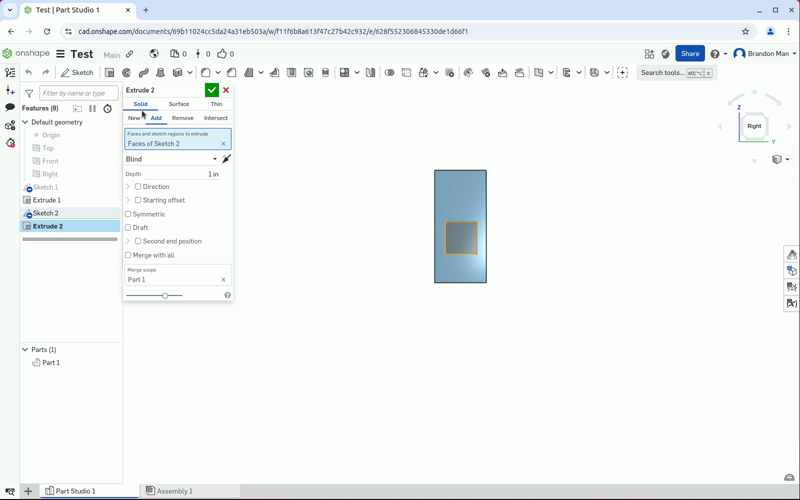
mouse_move(137, 120)
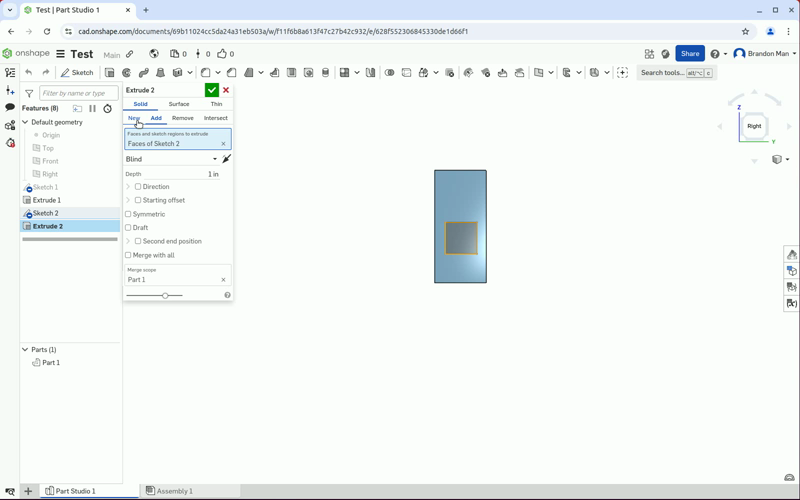
click(137, 120)
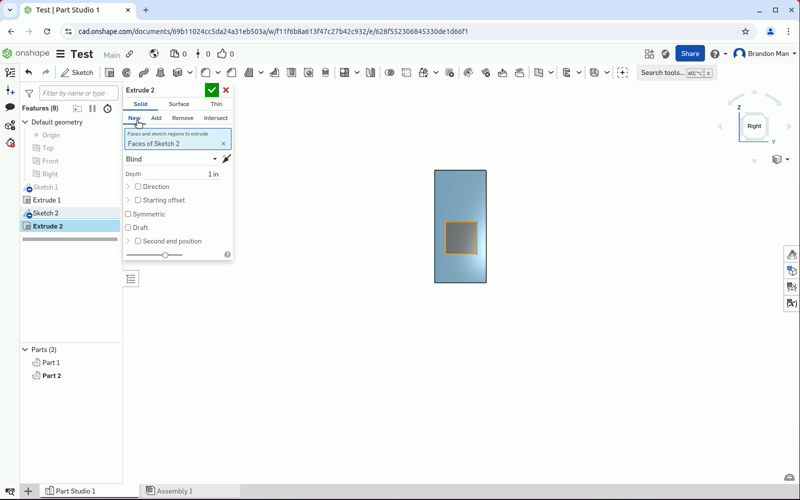
key(tab, 4)
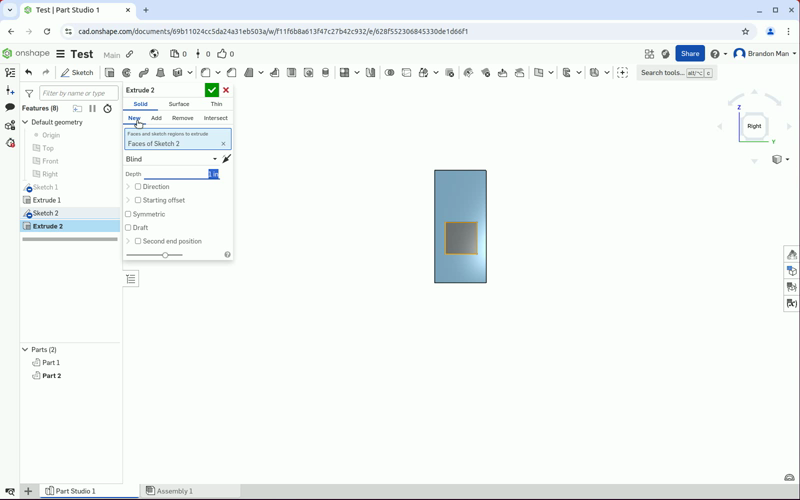
text(9.388)
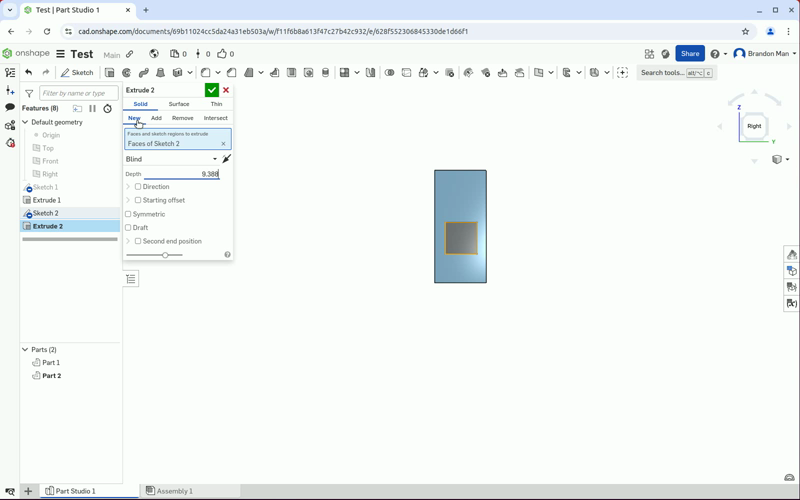
key(enter)
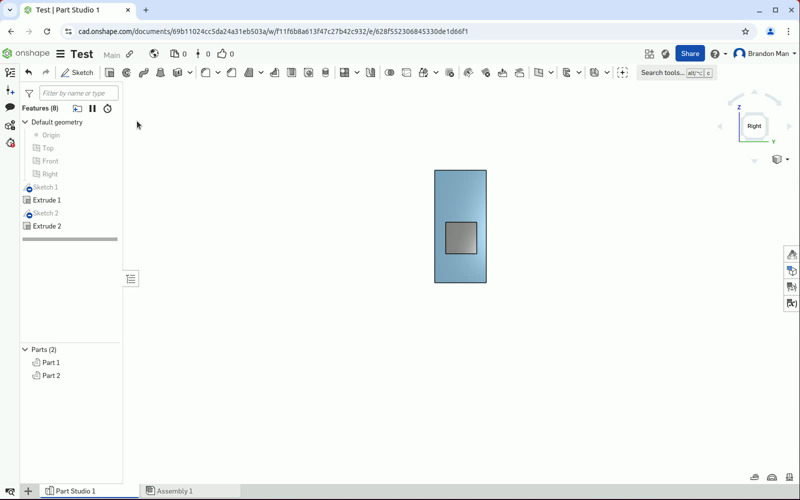
key(shift+h)
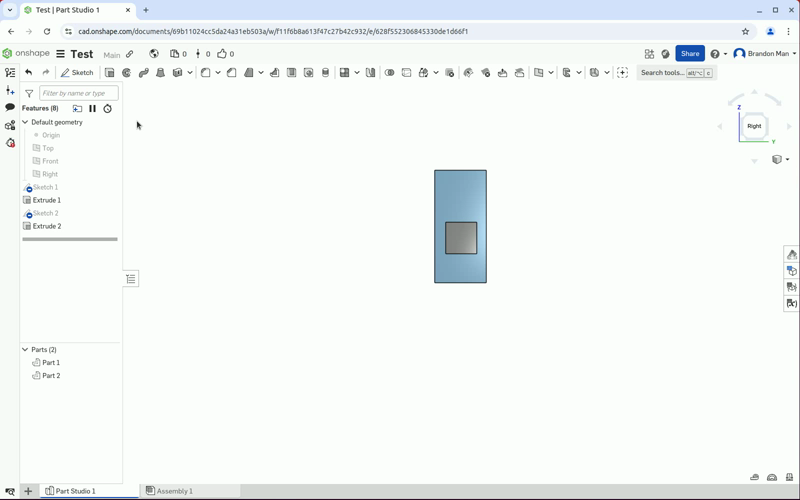
key(shift+h)
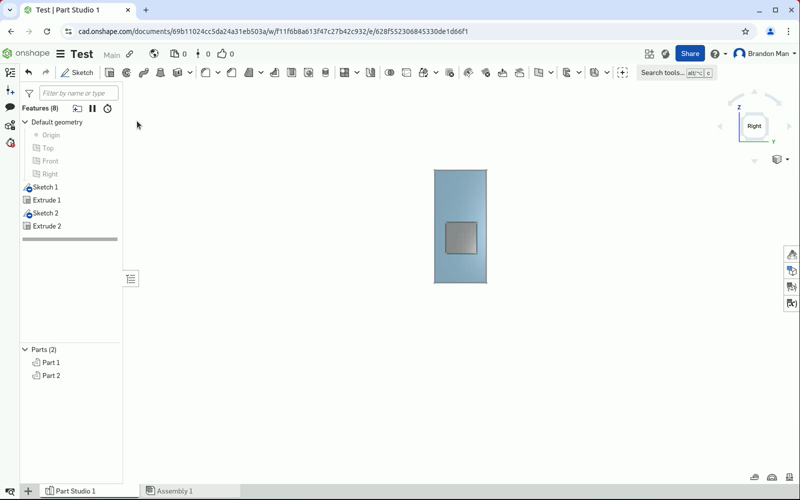
key(shift+7)
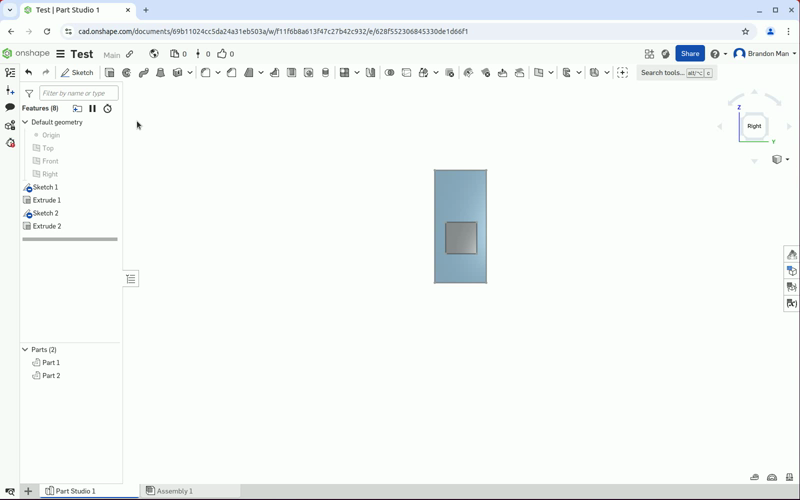
key(right, 2)
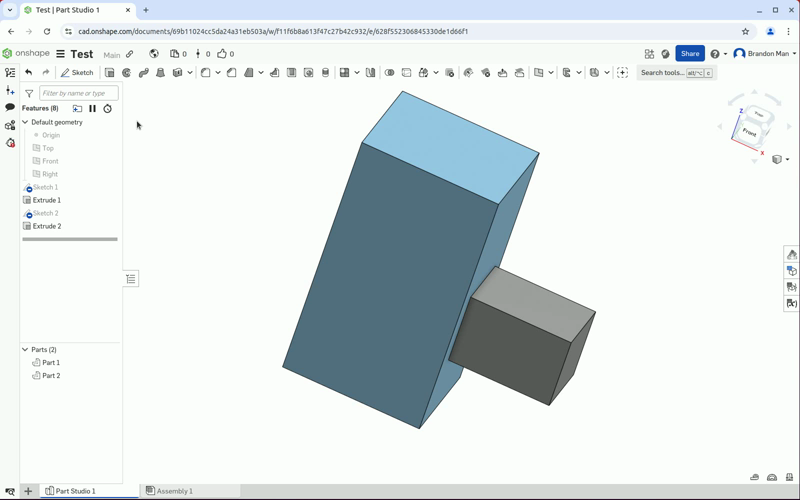
key(down, 2)
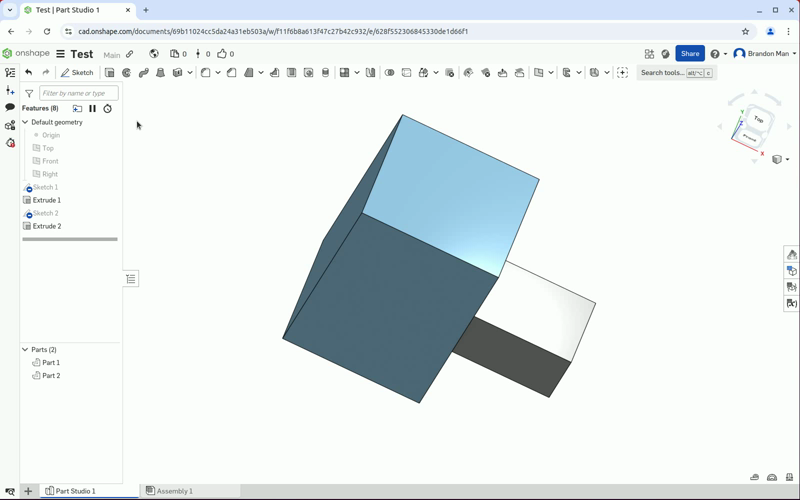
key(up, 2)
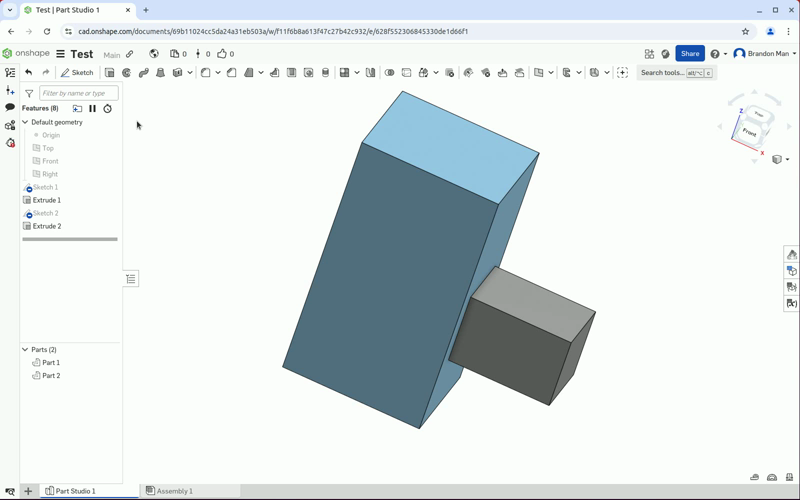
key(left, 2)
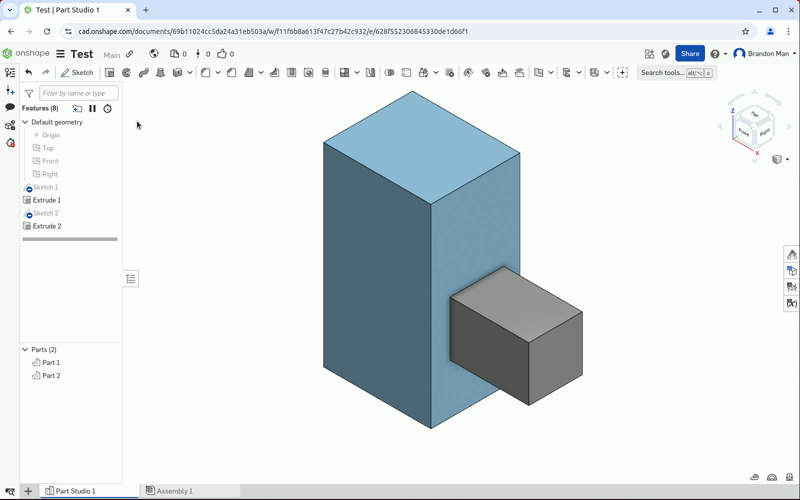
mouse_move(73, 189)
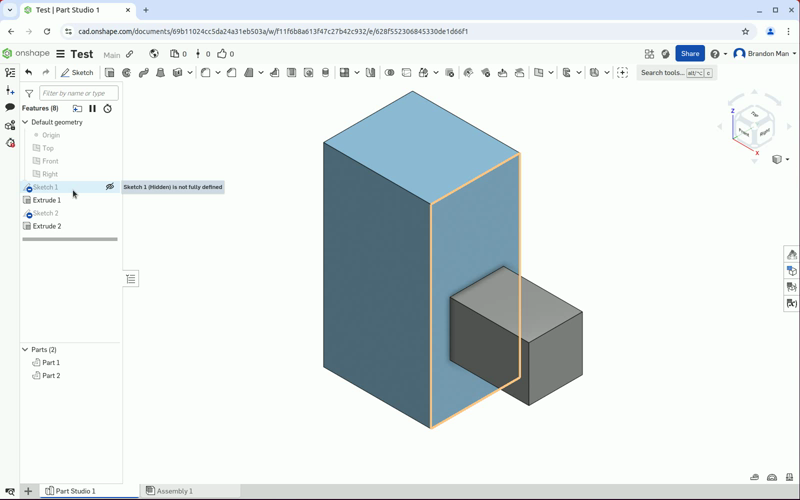
click(73, 189)